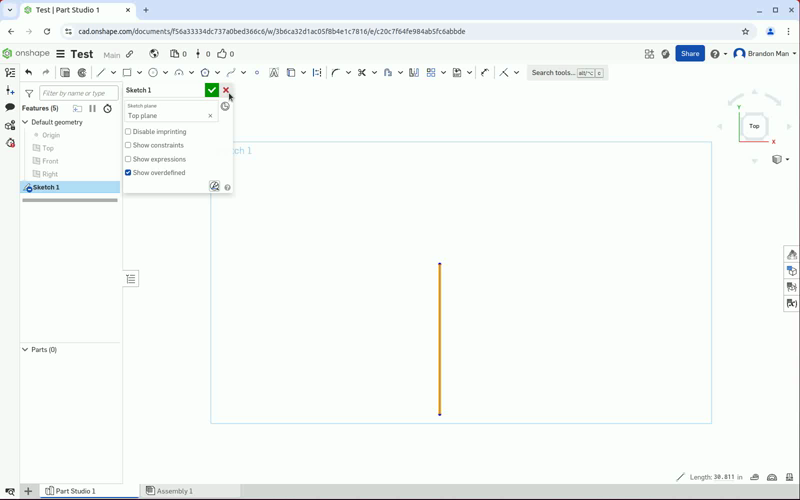
key(shift+h)
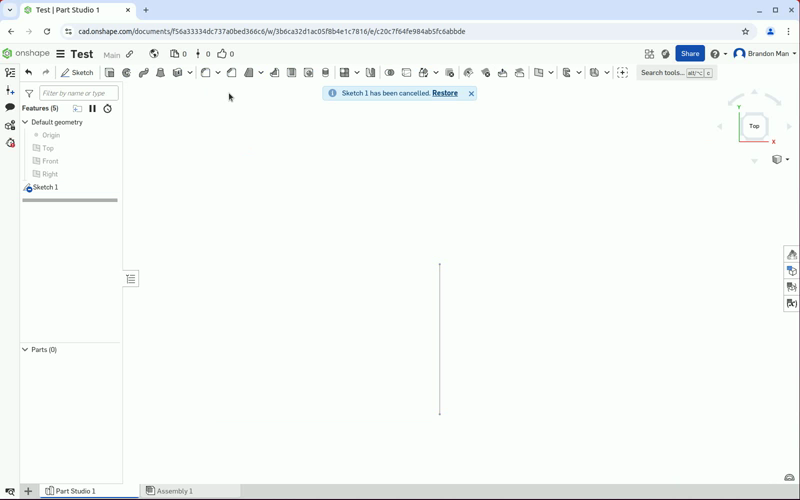
key(shift+s)
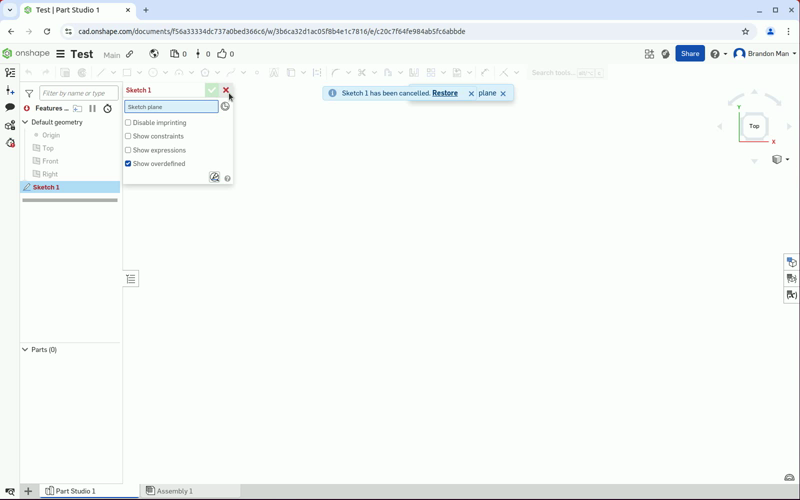
mouse_move(73, 150)
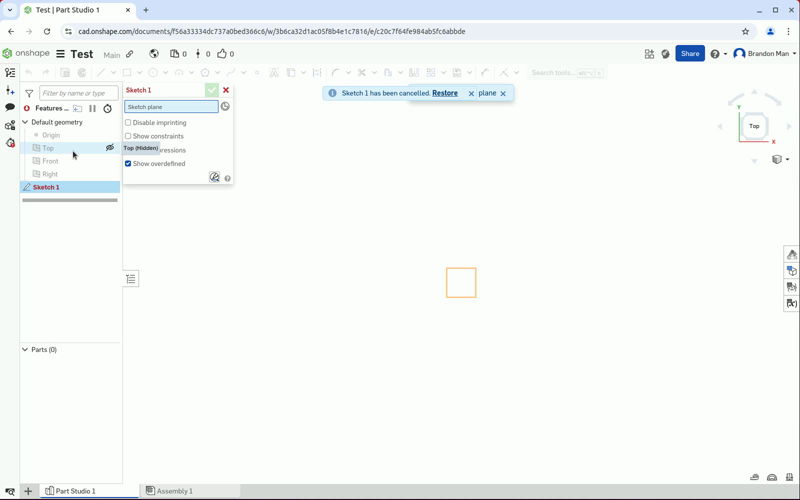
click(73, 150)
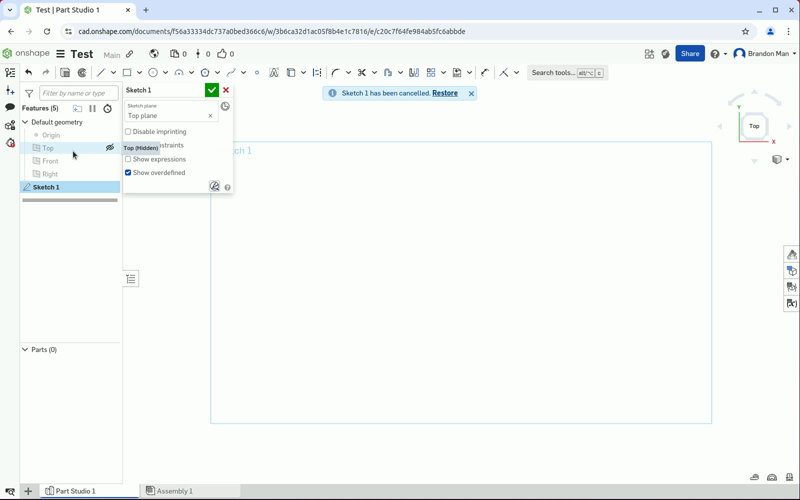
mouse_move(73, 352)
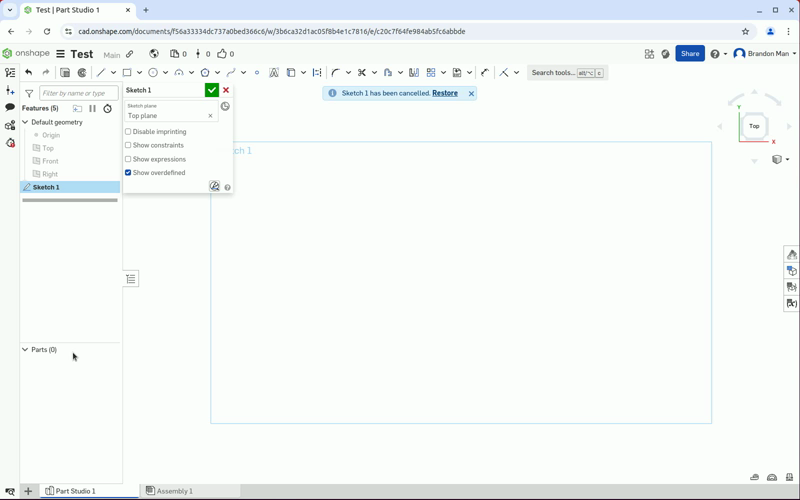
key(y)
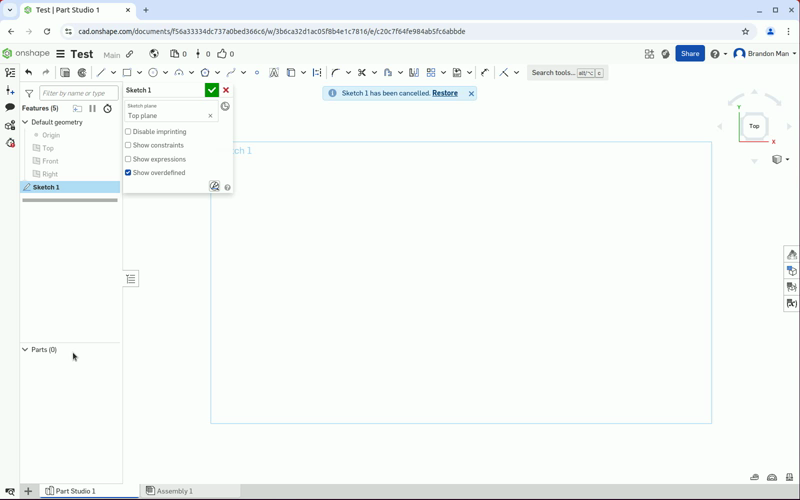
key(c)
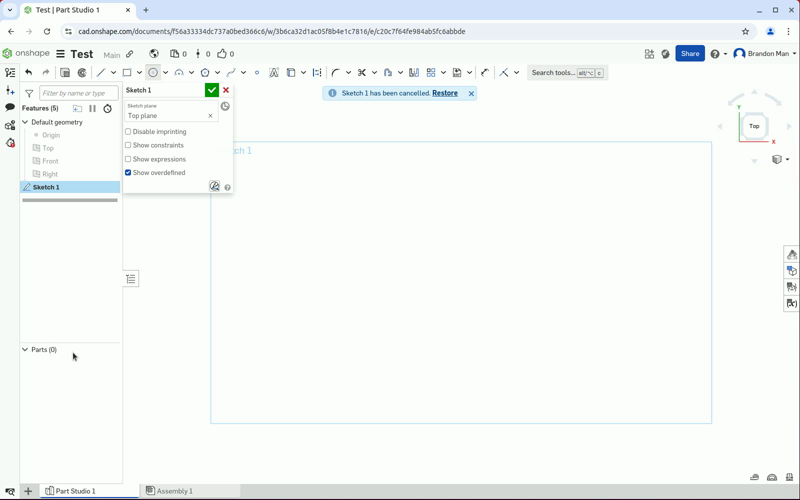
key_down(shift)
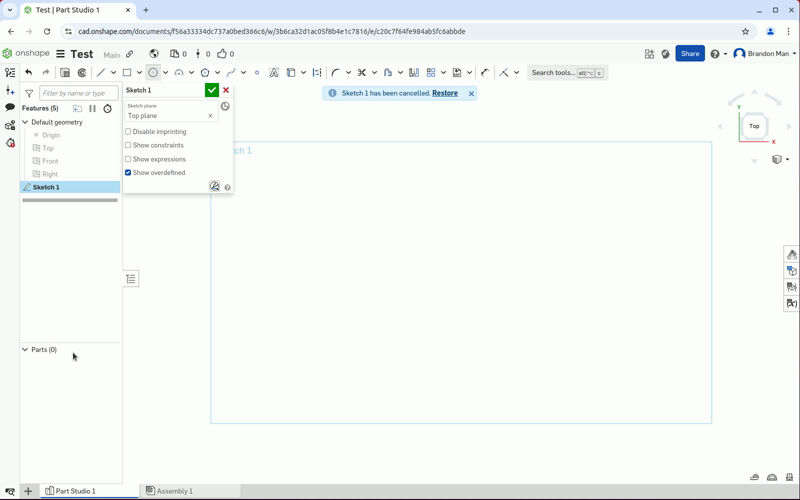
mouse_move(392, 282)
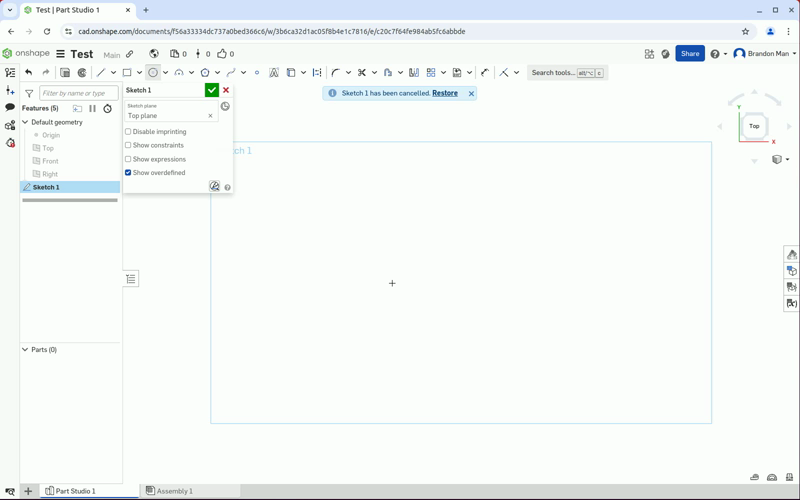
click(392, 282)
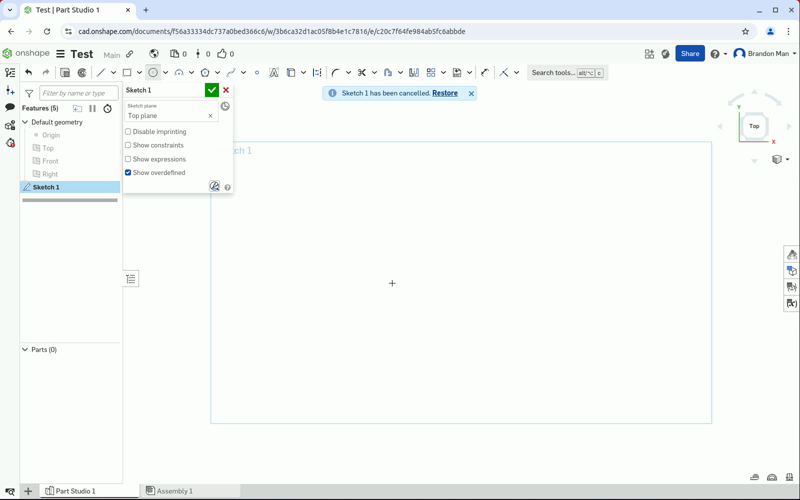
key_up(shift)
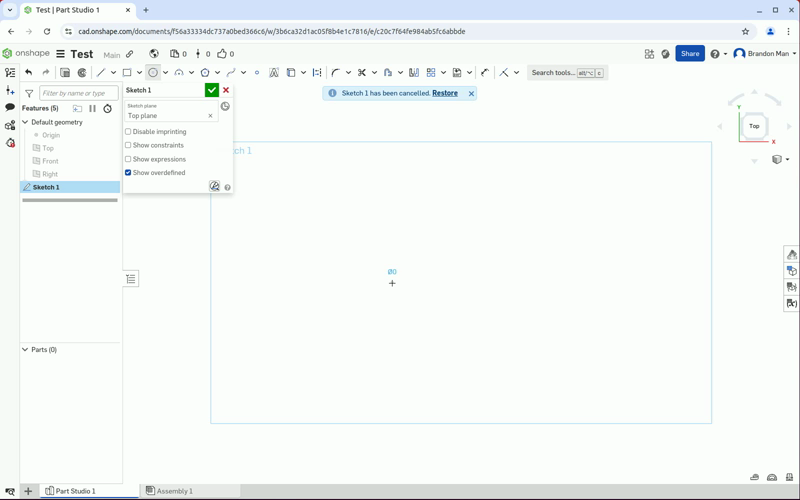
mouse_move(435, 282)
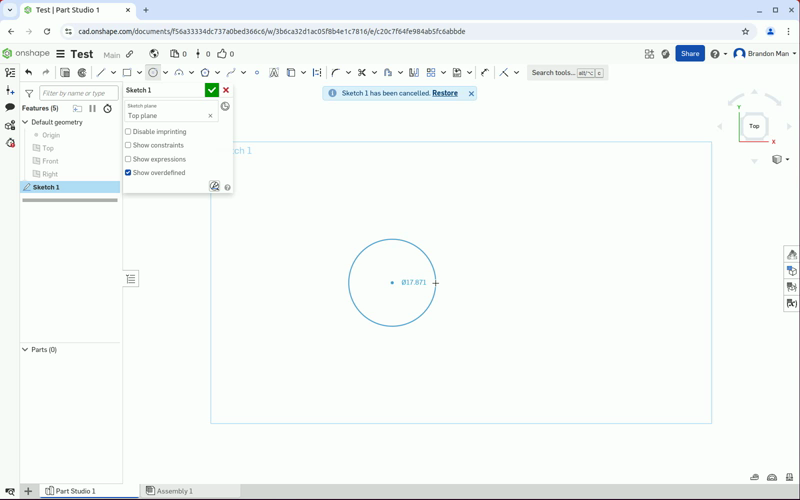
click(435, 282)
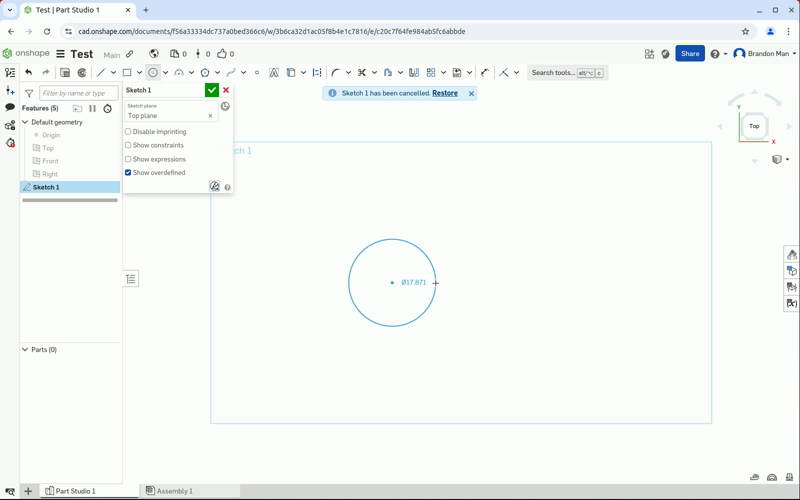
key(esc)
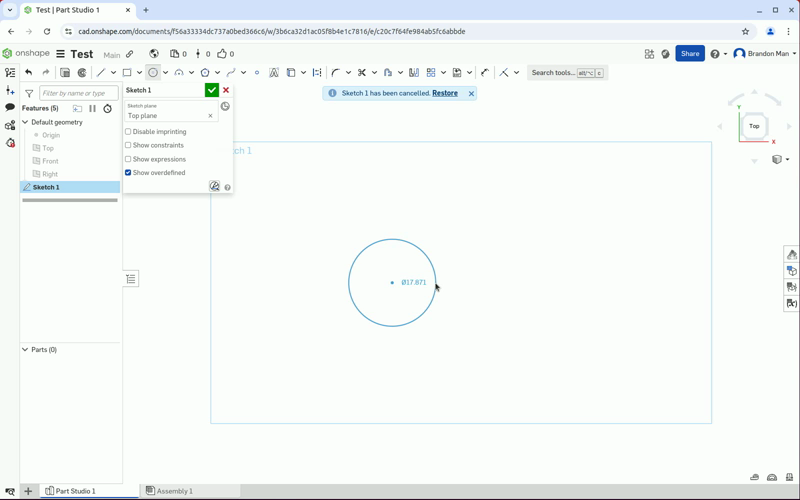
key(c)
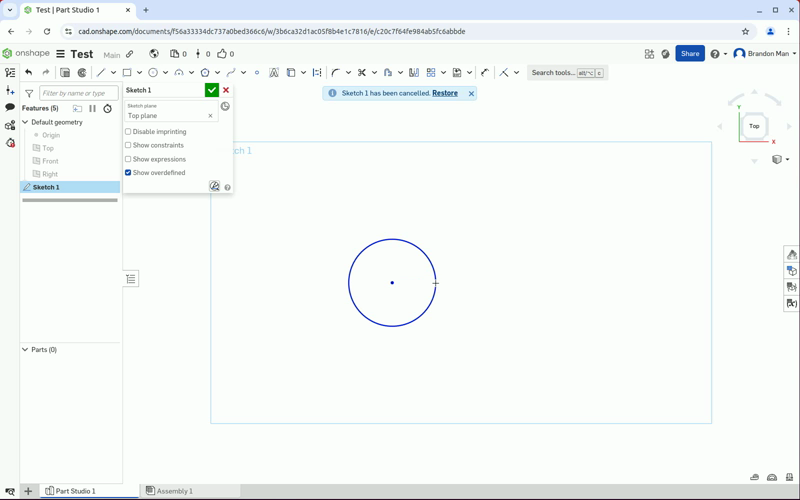
key_down(shift)
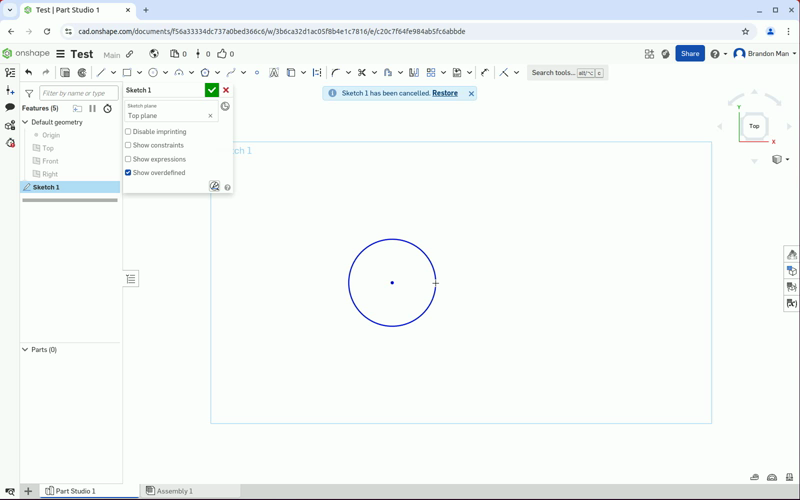
mouse_move(392, 282)
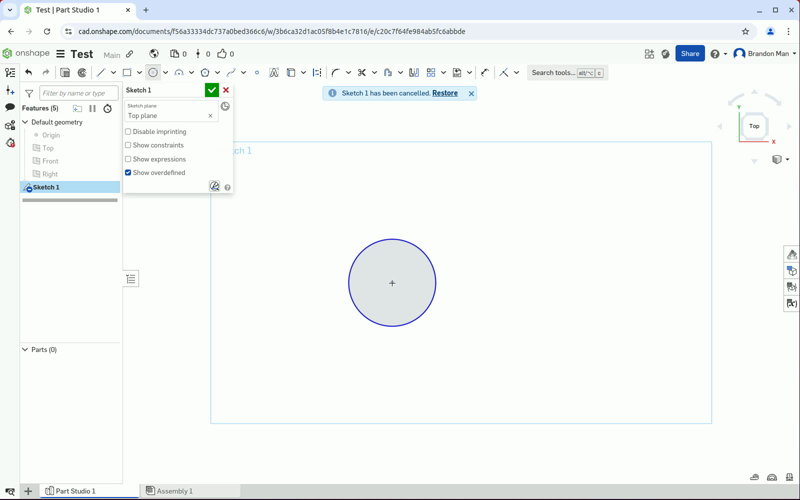
click(392, 282)
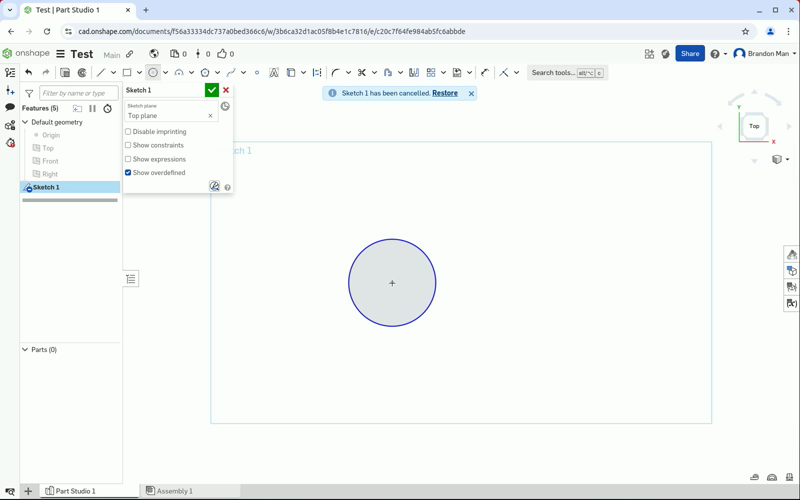
key_up(shift)
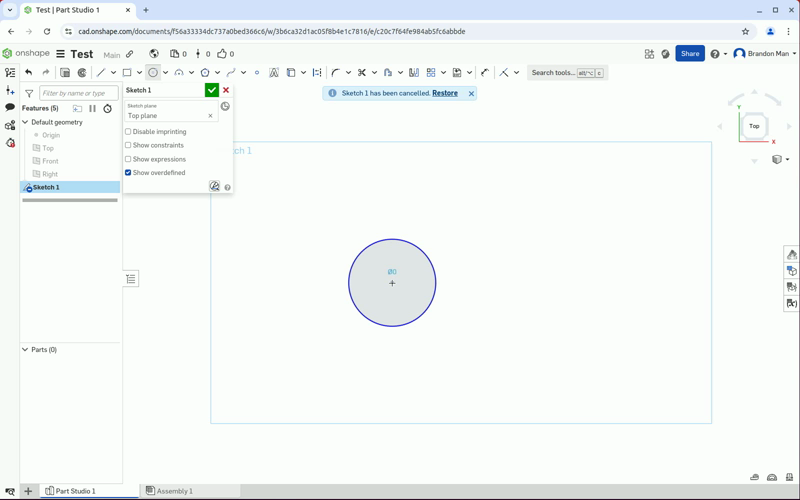
mouse_move(415, 282)
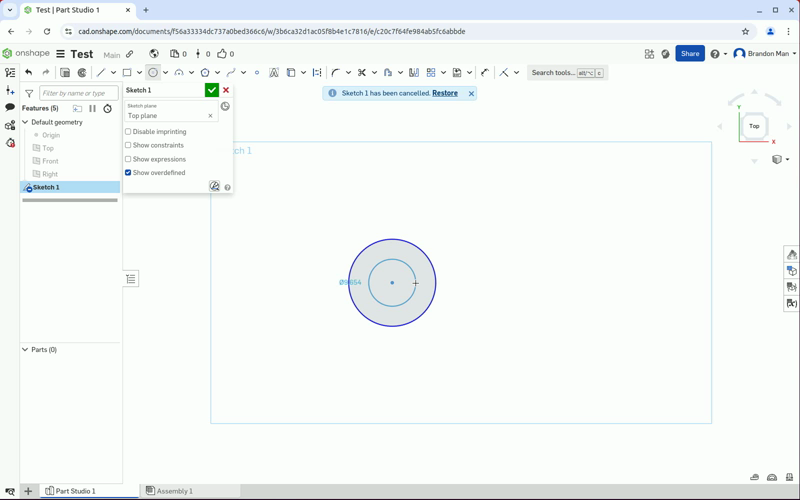
click(415, 282)
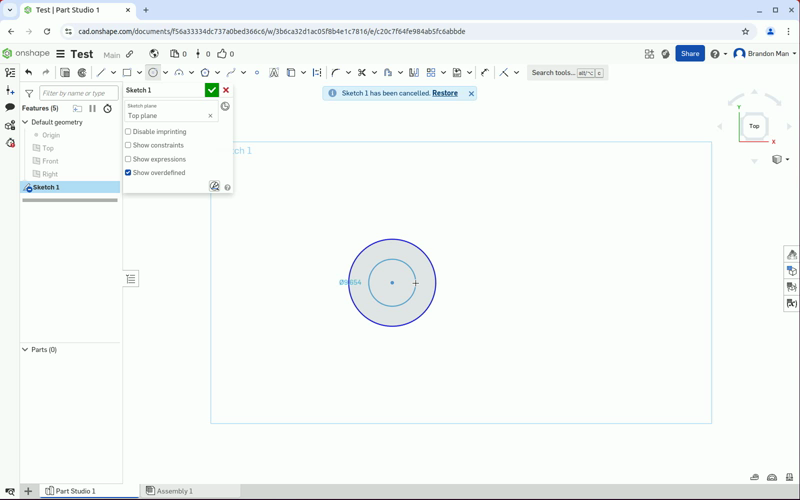
key(esc)
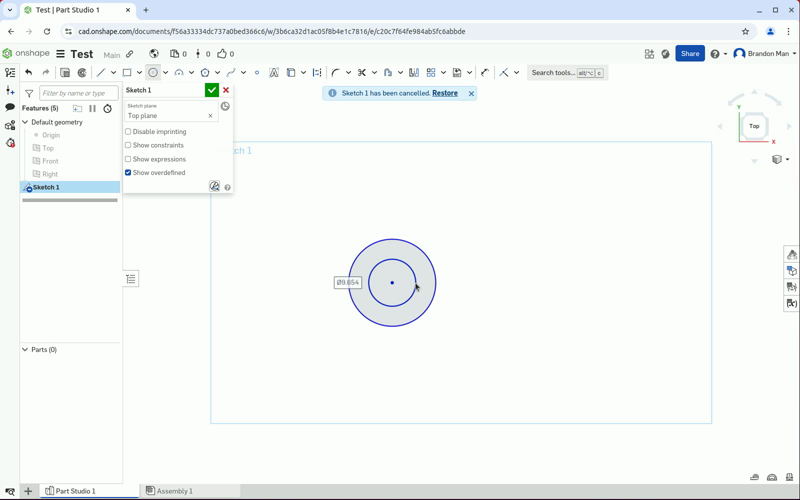
mouse_move(370, 316)
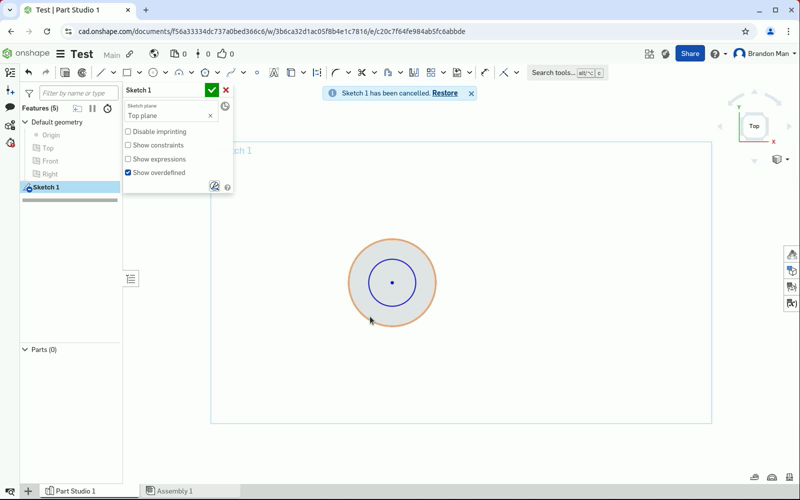
click(370, 316)
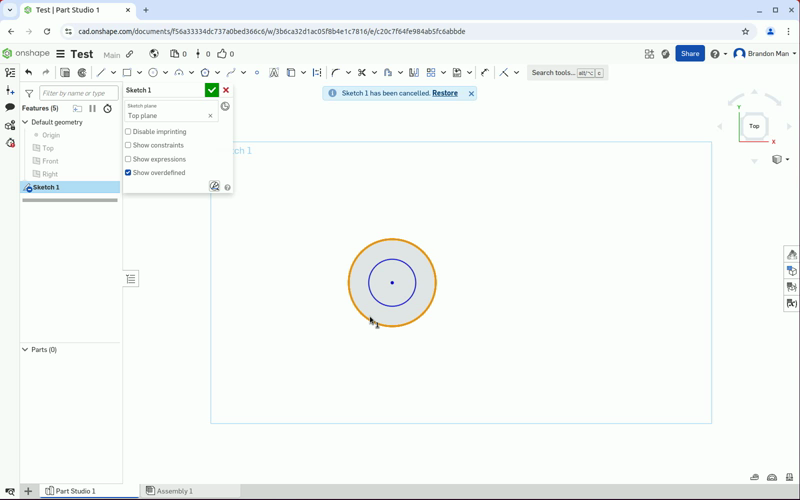
mouse_move(73, 352)
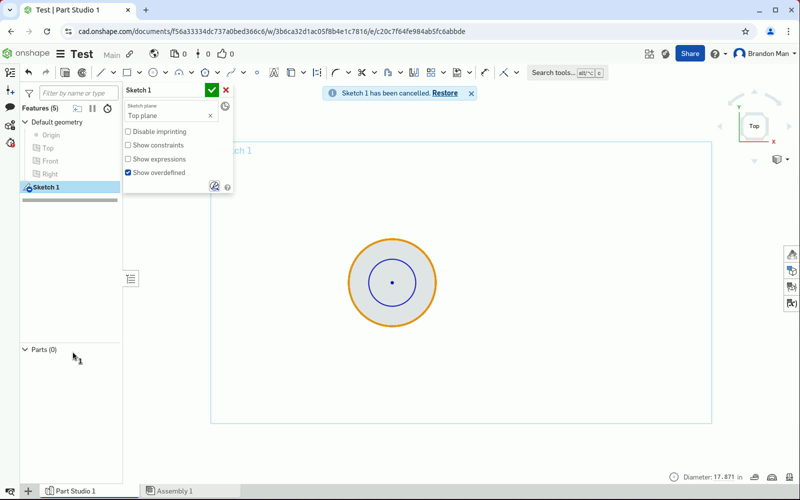
key(shift+y)
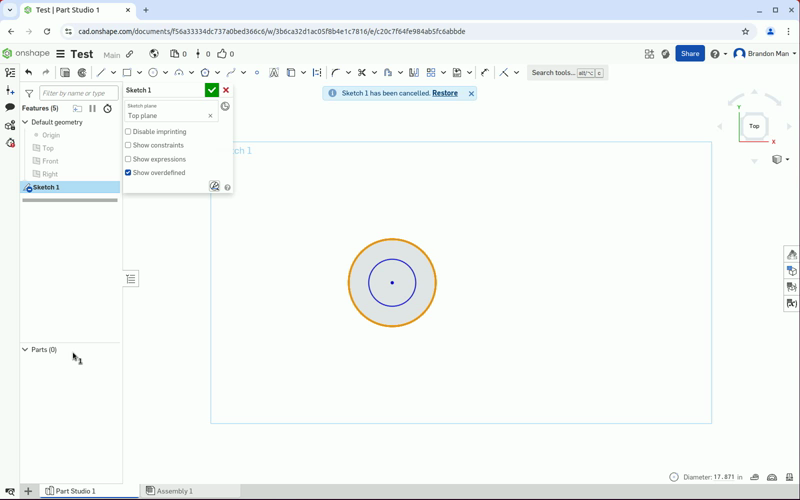
key(shift+e)
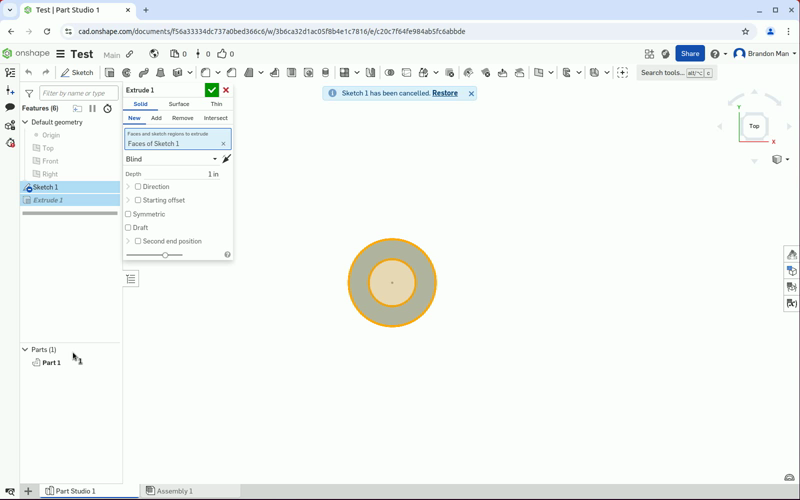
mouse_move(143, 106)
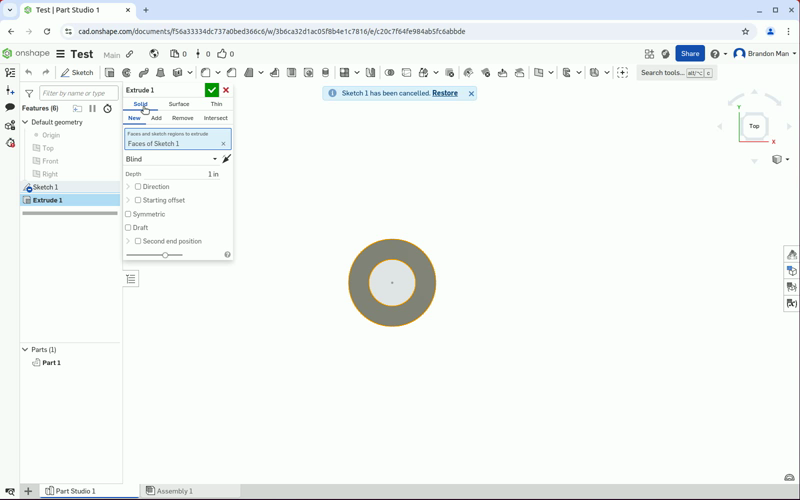
click(143, 106)
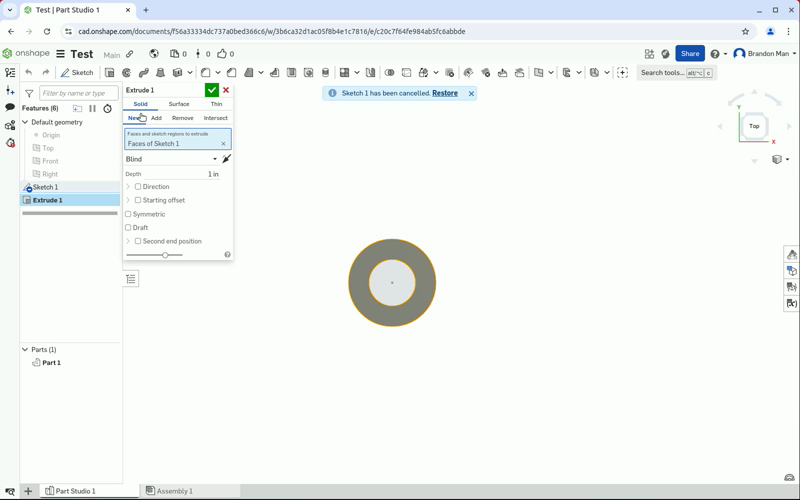
mouse_move(137, 120)
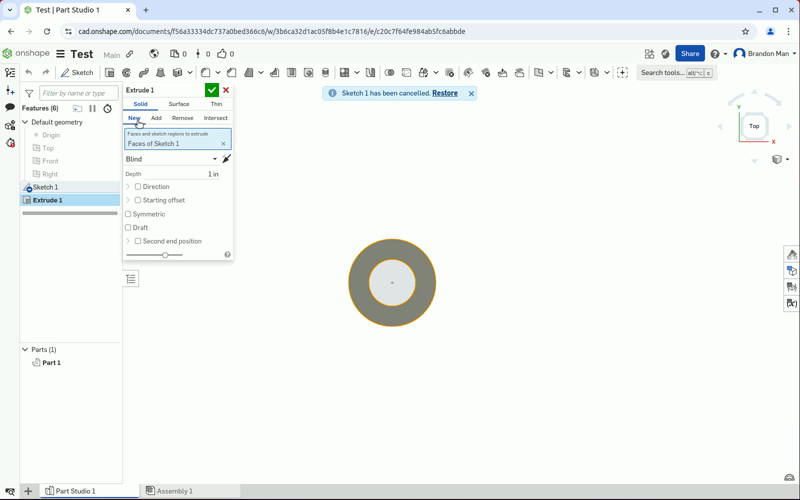
click(137, 120)
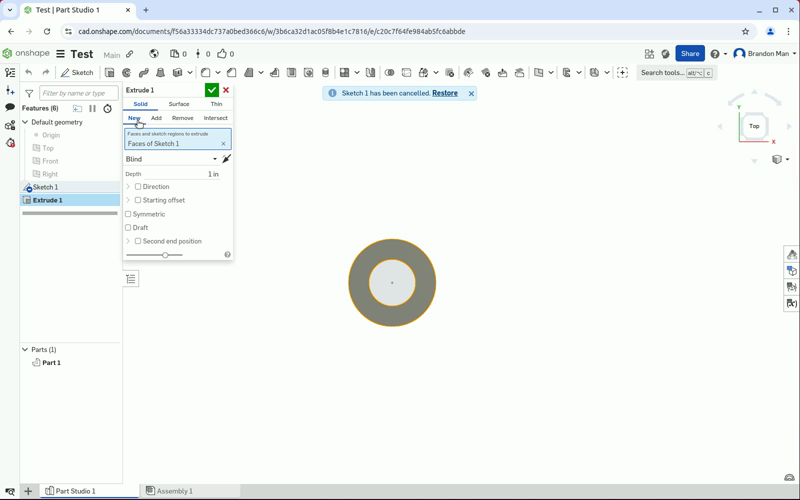
key(tab, 4)
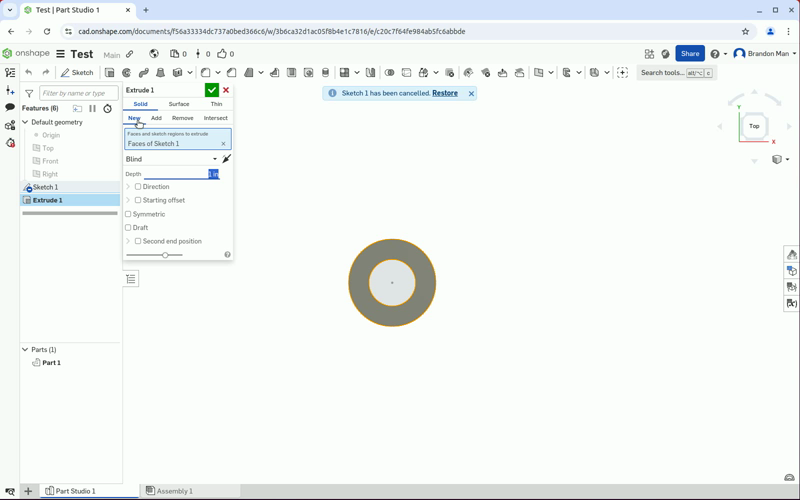
text(7.703)
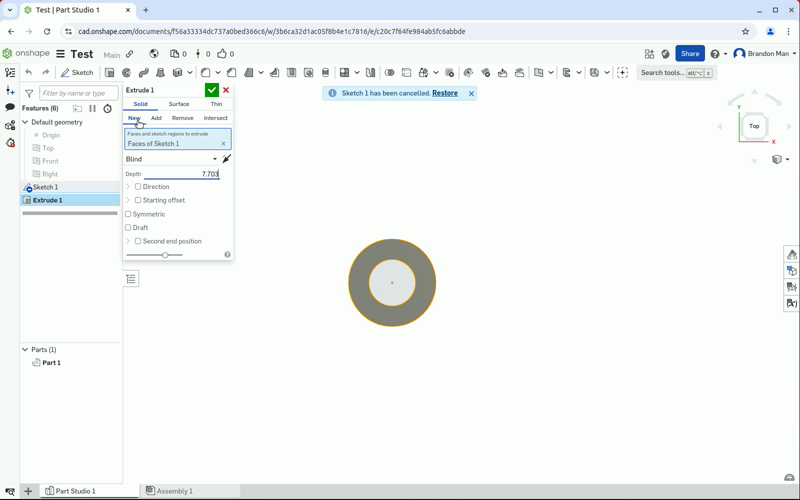
key(enter)
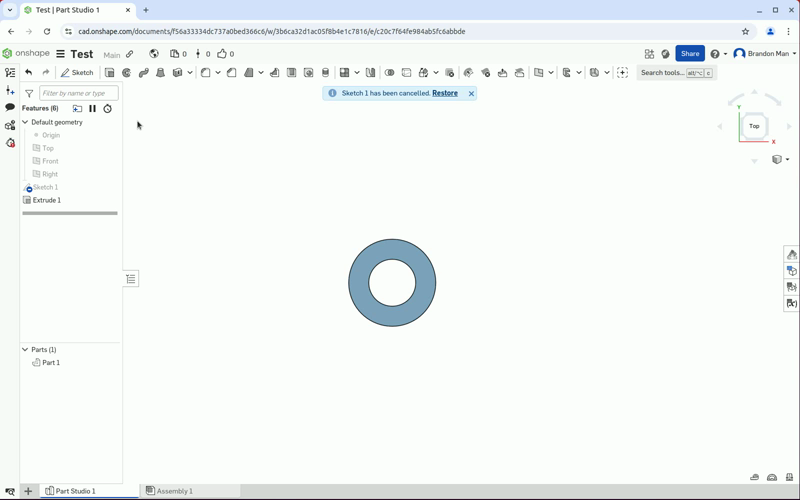
key(shift+h)
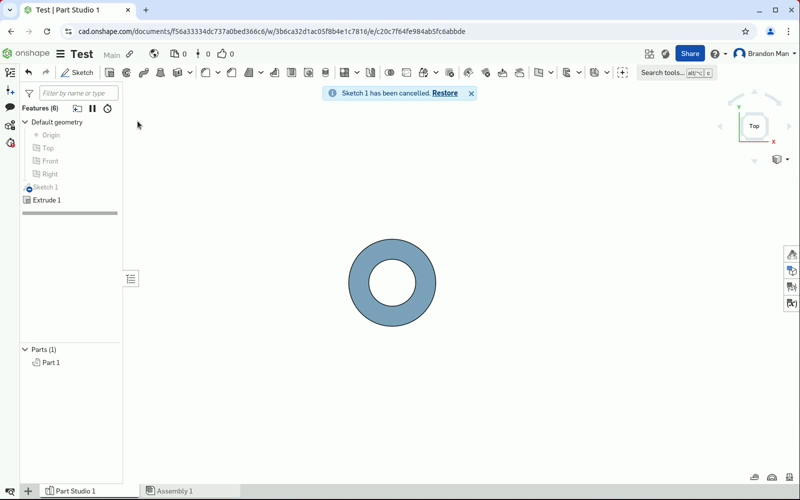
key(shift+h)
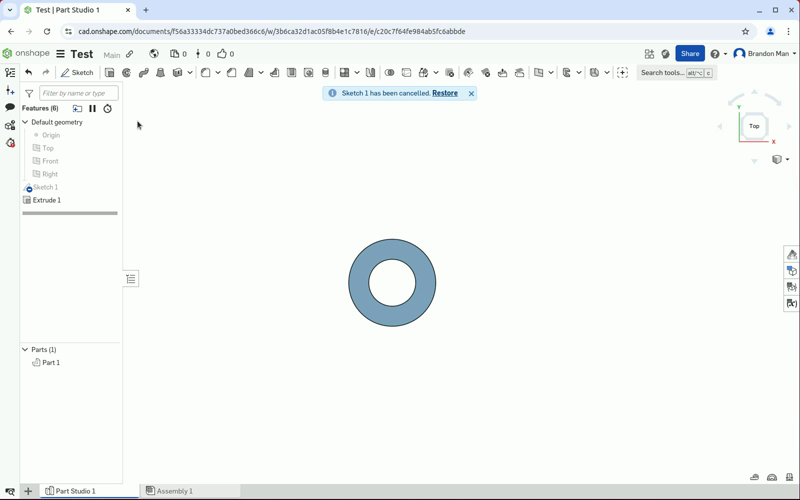
mouse_move(73, 189)
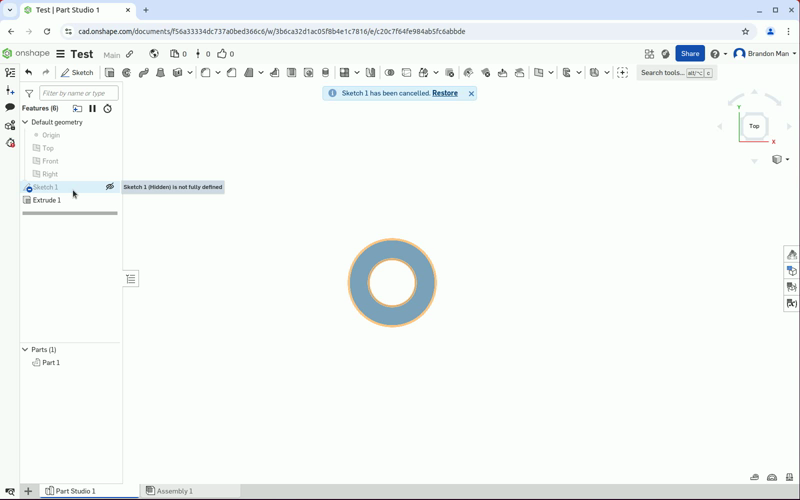
click(73, 189)
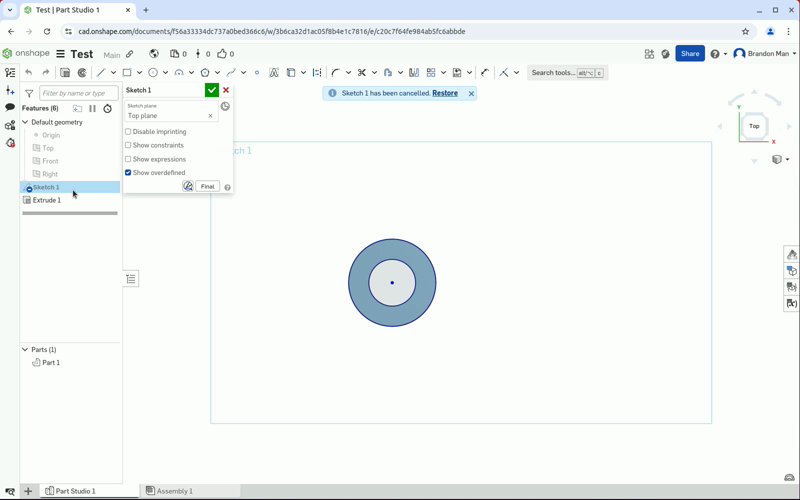
mouse_move(229, 92)
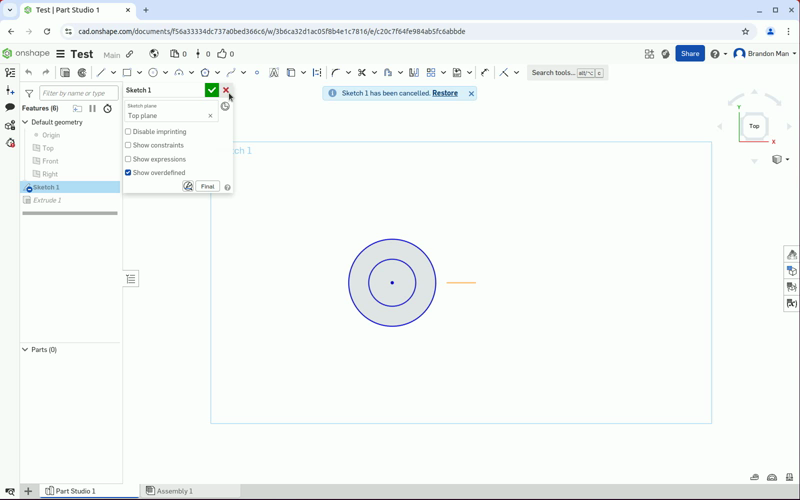
click(229, 92)
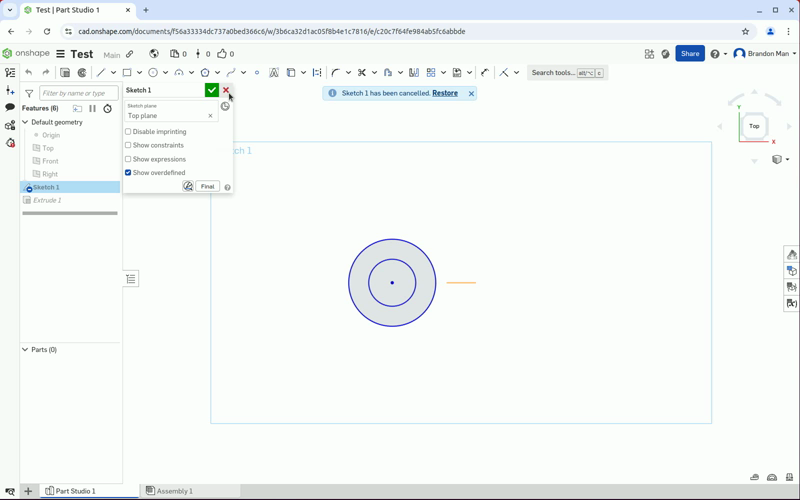
key(shift+s)
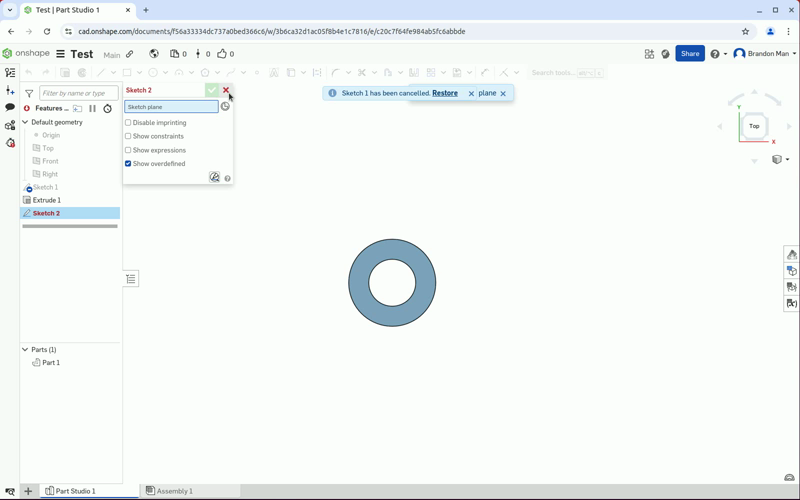
mouse_move(73, 150)
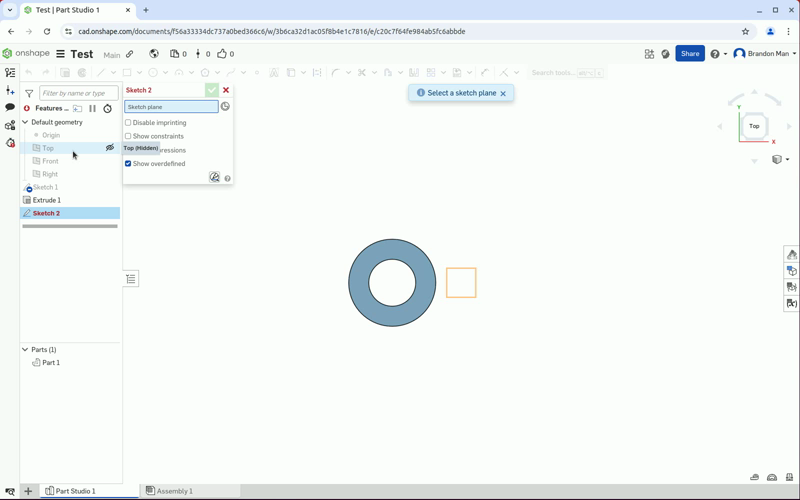
click(73, 150)
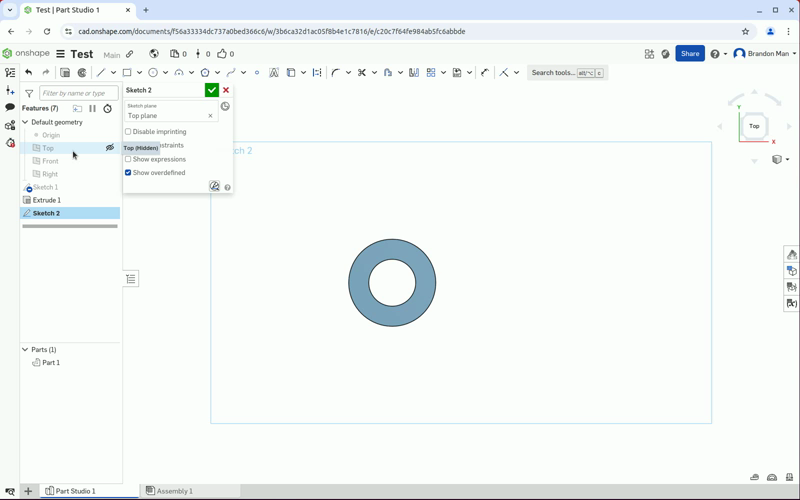
mouse_move(73, 352)
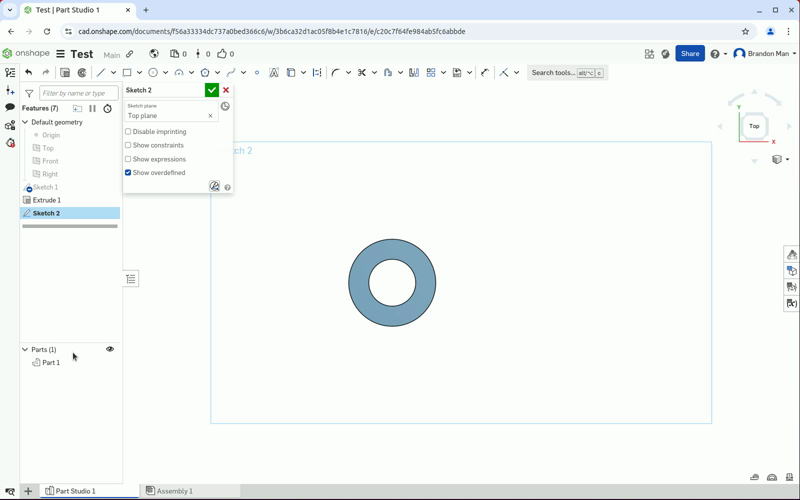
key(y)
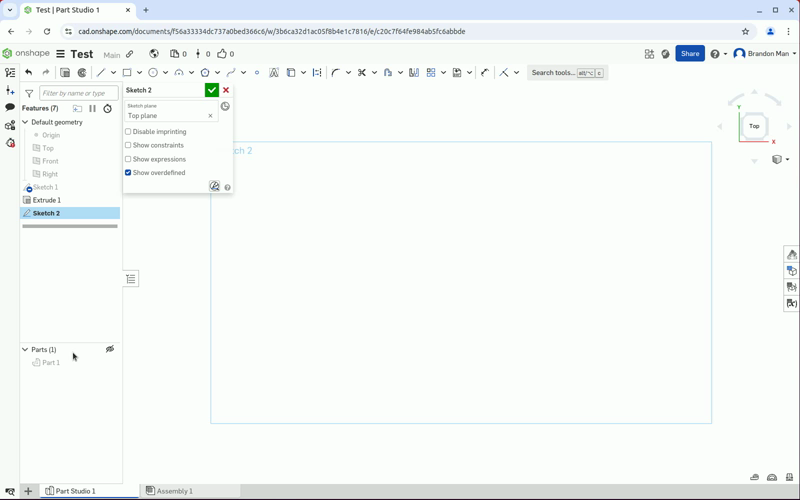
key(l)
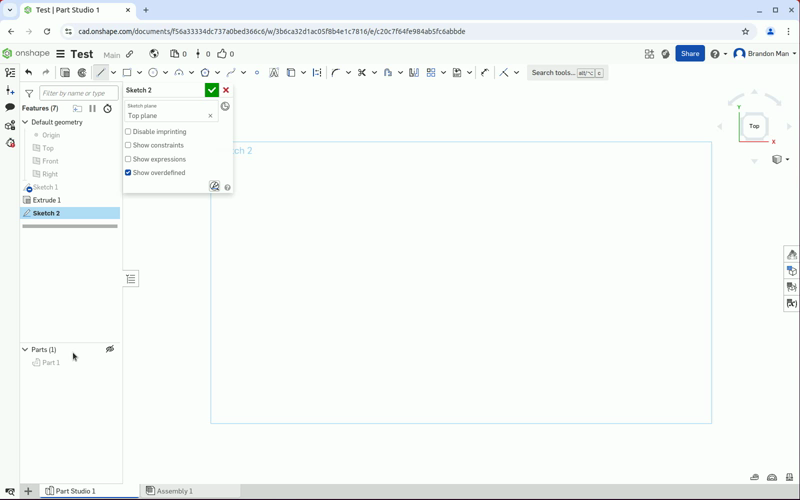
key_down(shift)
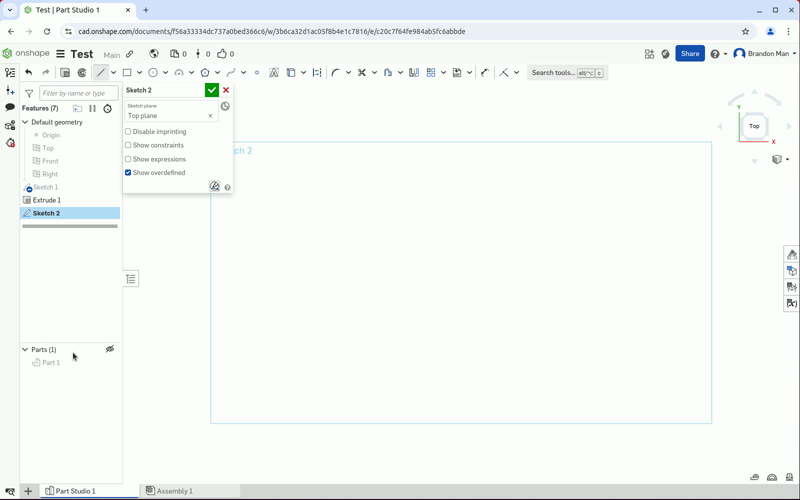
mouse_move(391, 326)
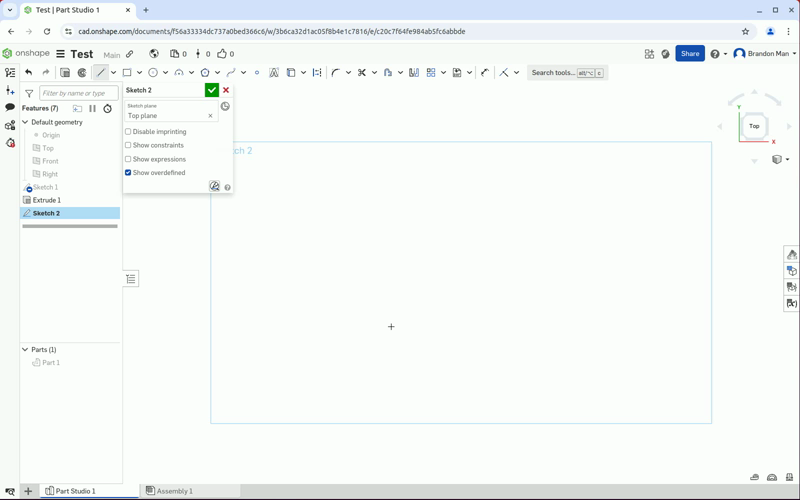
click(391, 326)
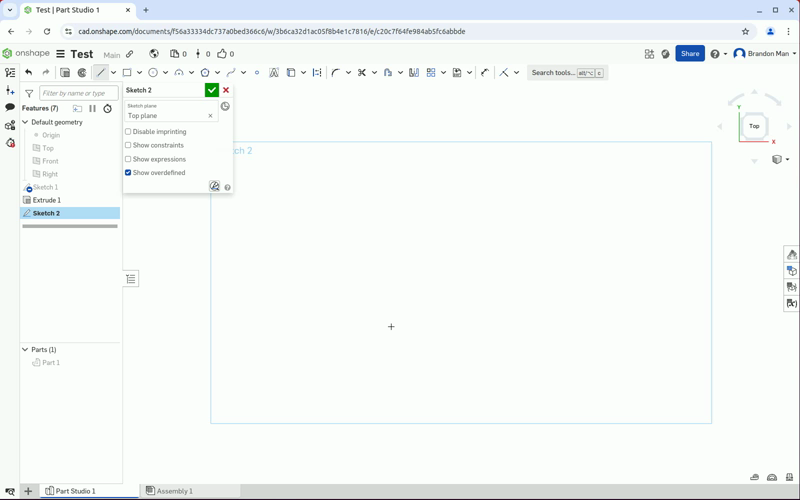
key_up(shift)
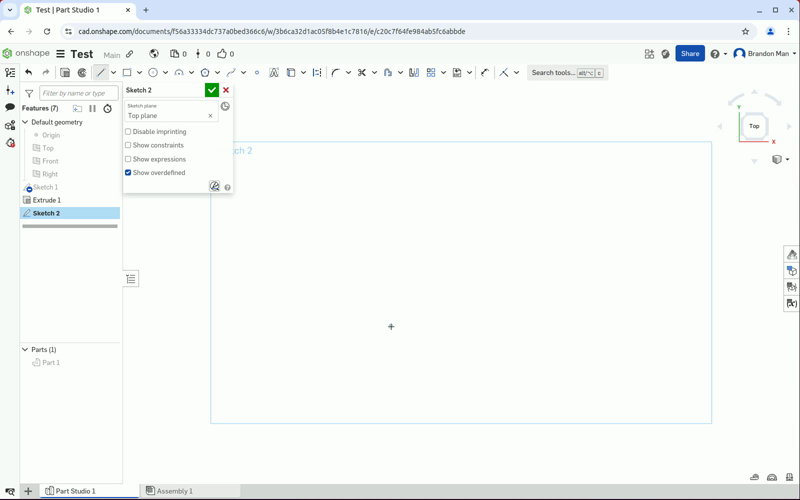
key_down(shift)
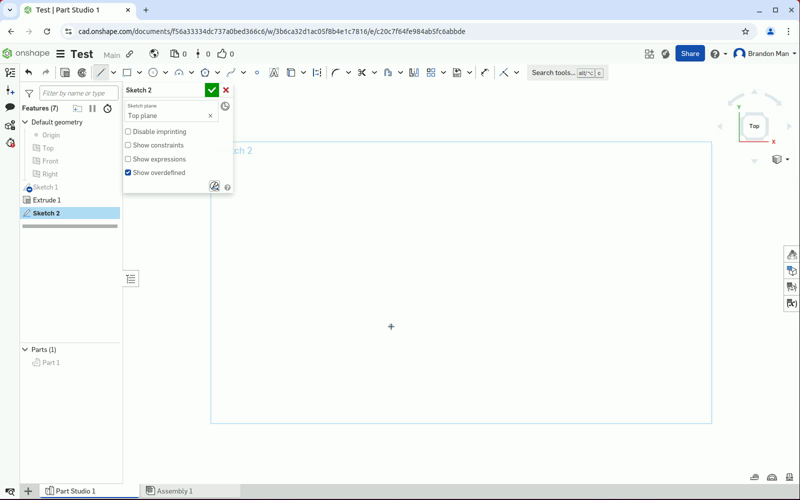
mouse_move(529, 324)
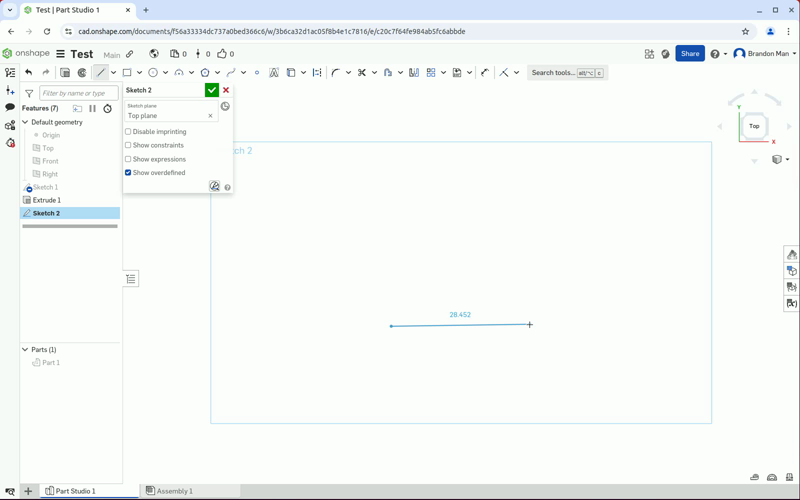
click(529, 324)
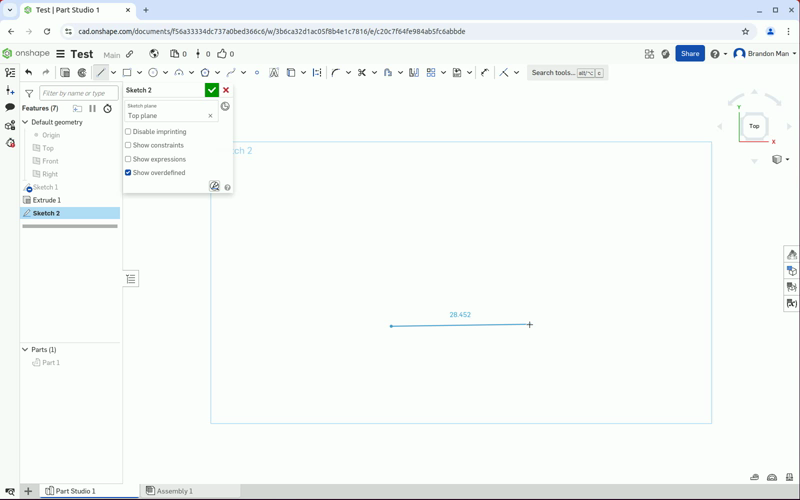
key_up(shift)
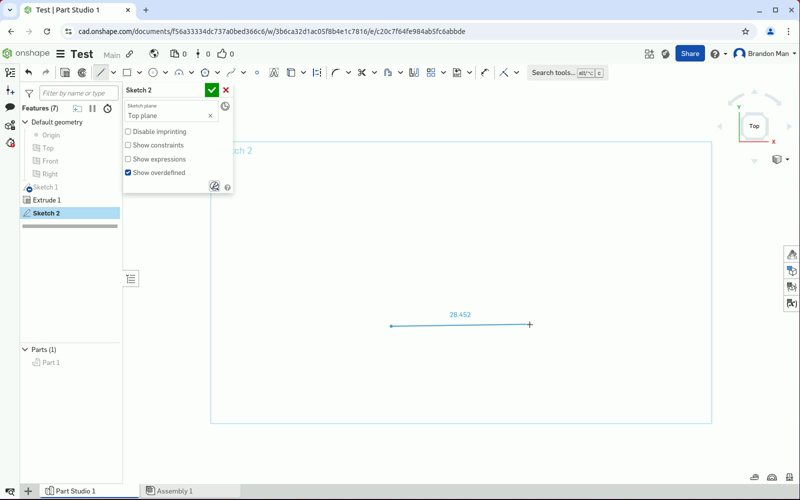
key(esc)
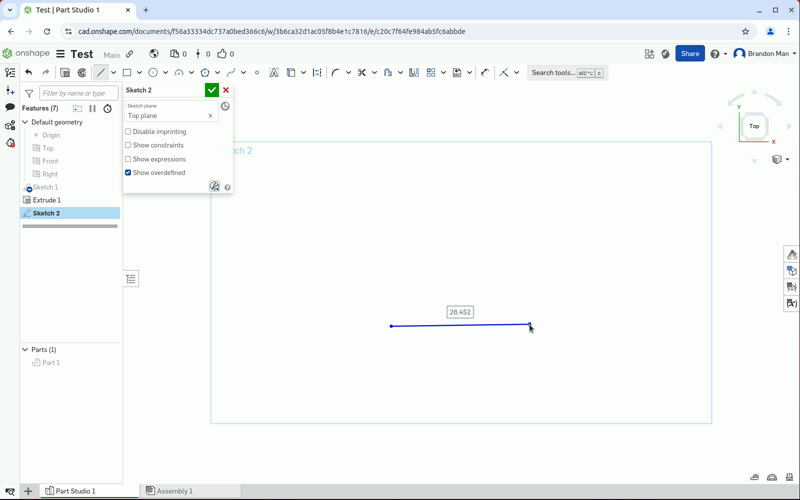
key(a)
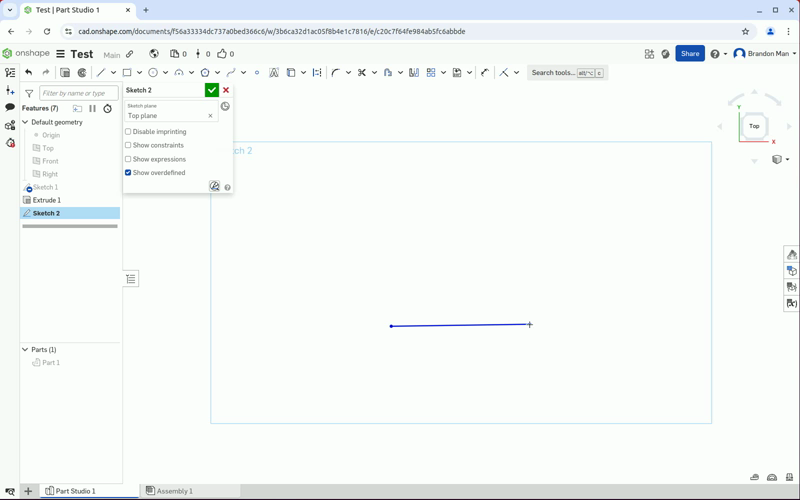
mouse_move(529, 324)
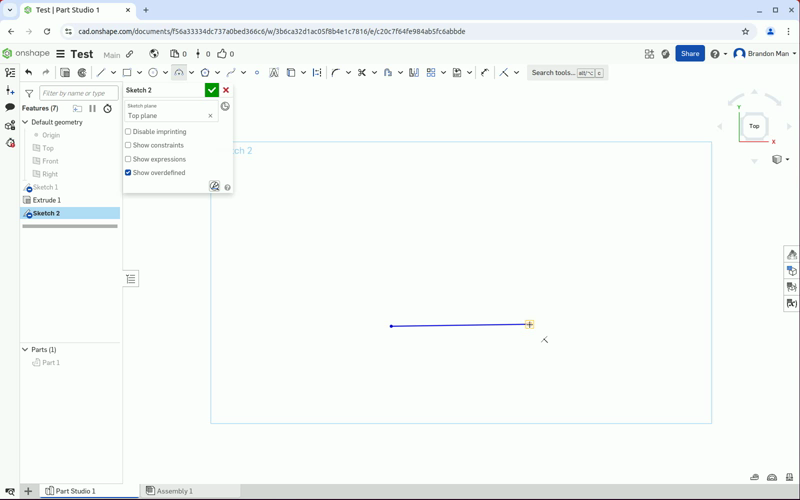
click(529, 324)
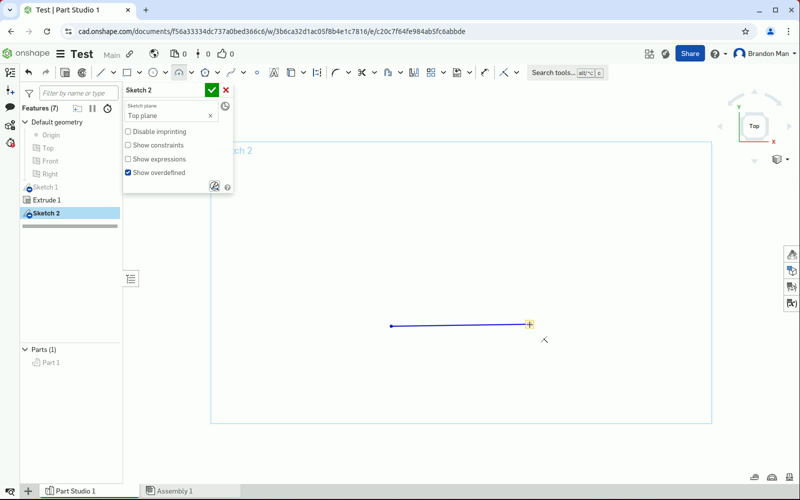
key_down(shift)
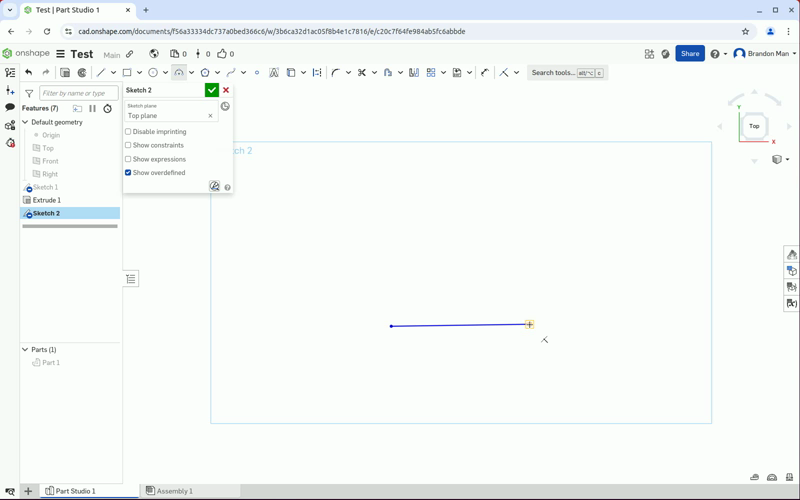
mouse_move(529, 241)
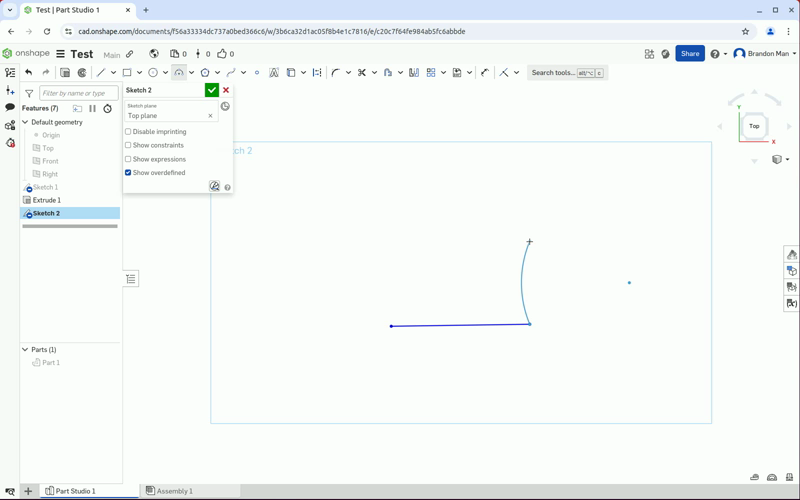
click(529, 241)
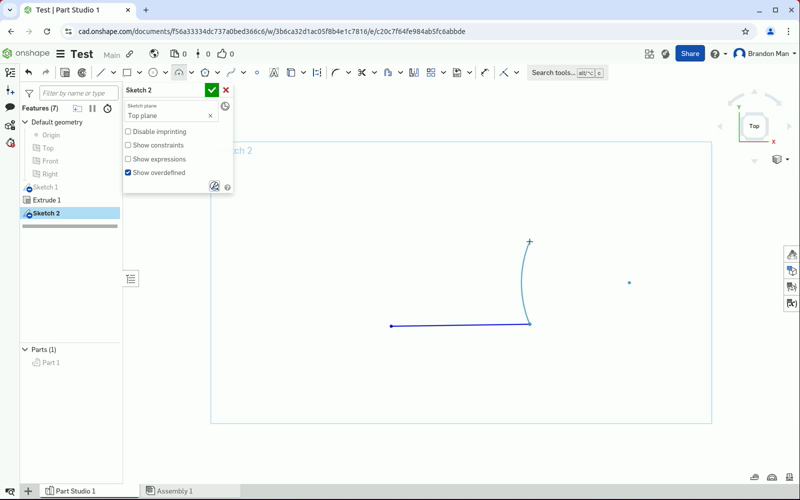
mouse_move(570, 282)
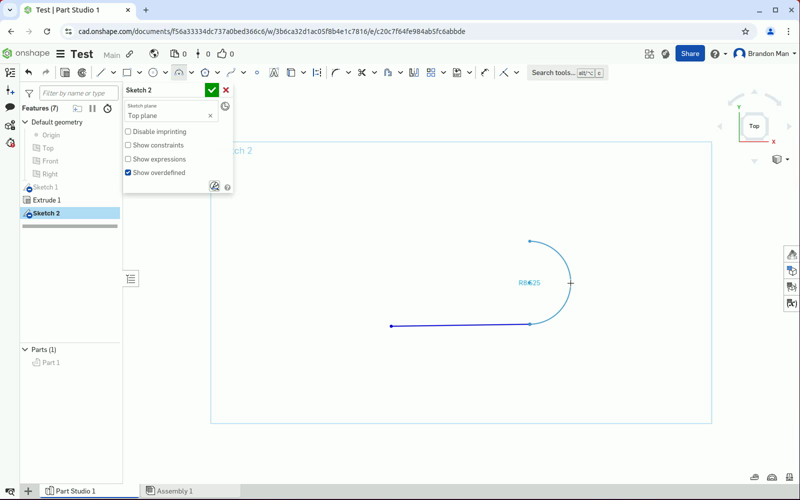
click(570, 282)
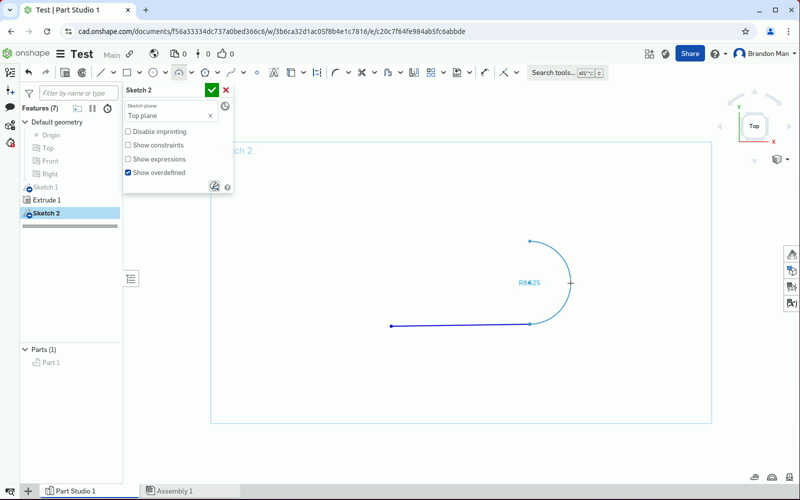
key_up(shift)
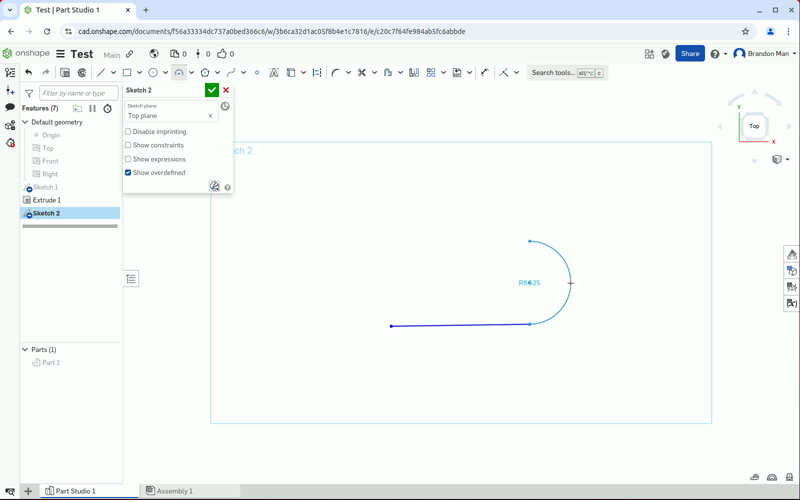
key(esc)
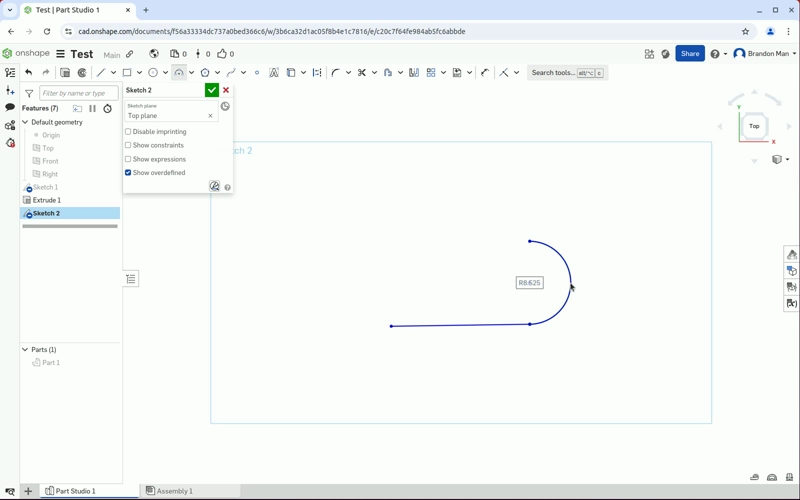
key(l)
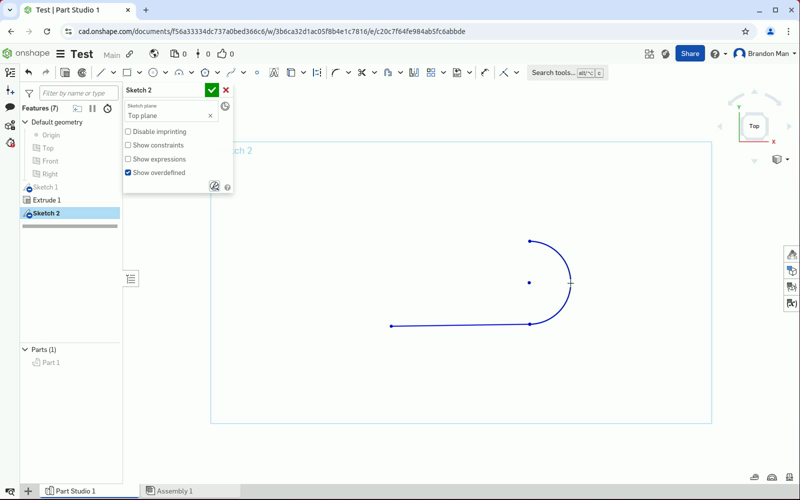
mouse_move(529, 241)
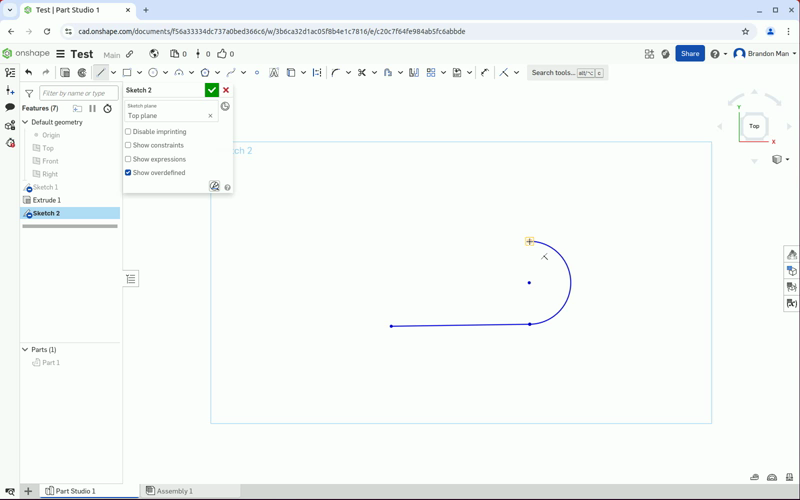
click(529, 241)
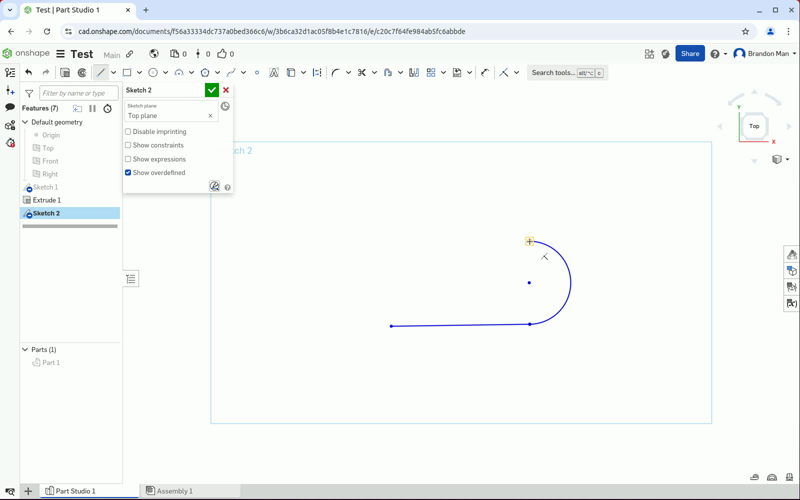
key_down(shift)
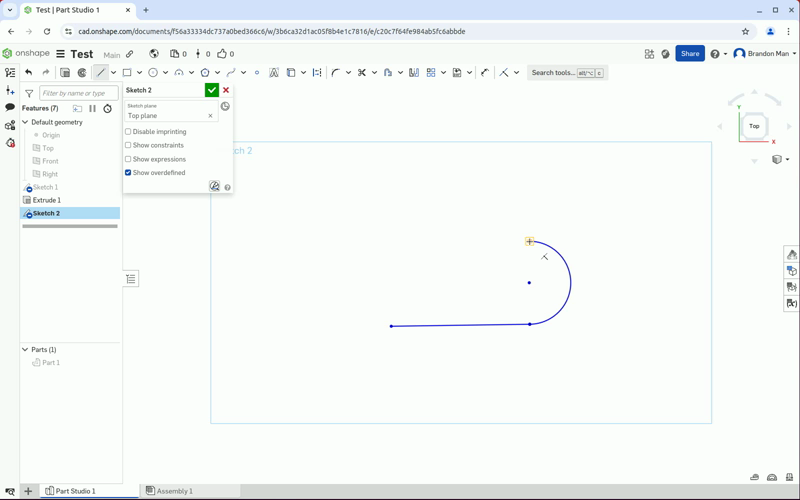
mouse_move(391, 241)
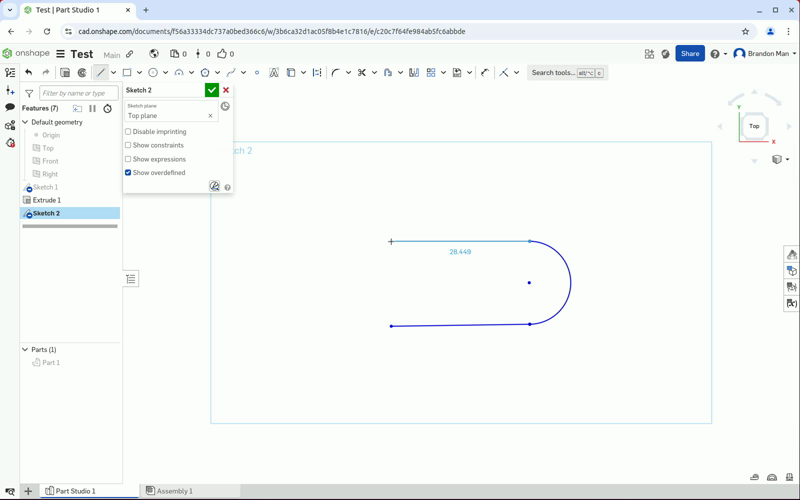
click(391, 241)
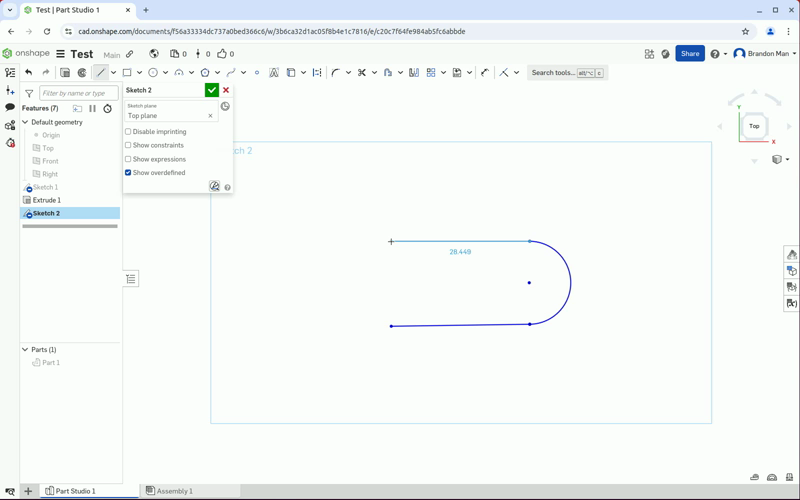
key_up(shift)
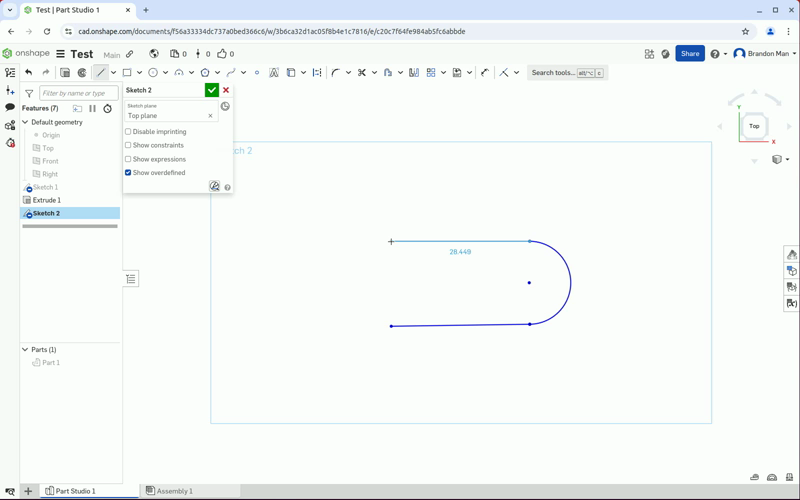
key(esc)
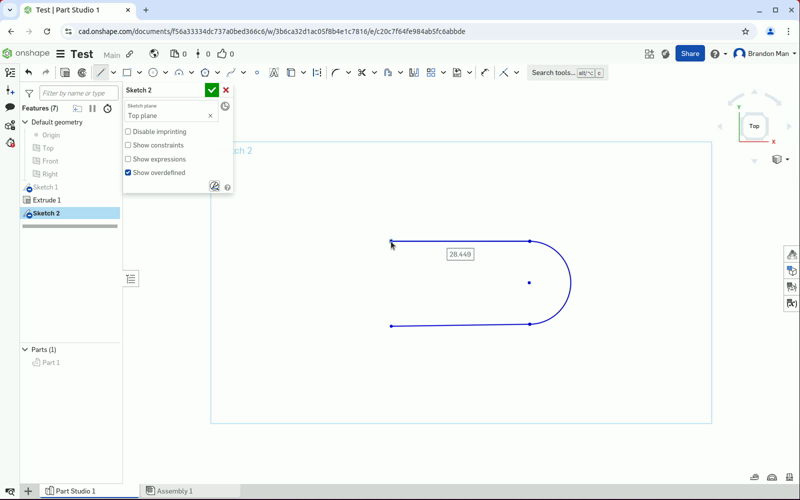
key(a)
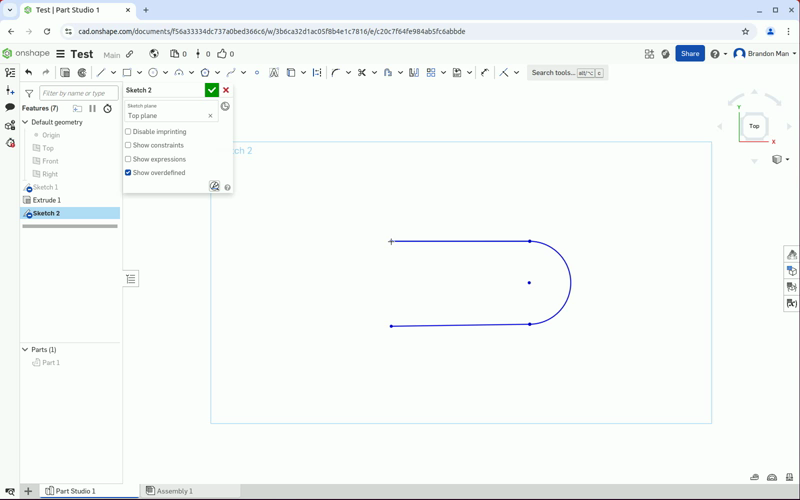
mouse_move(391, 241)
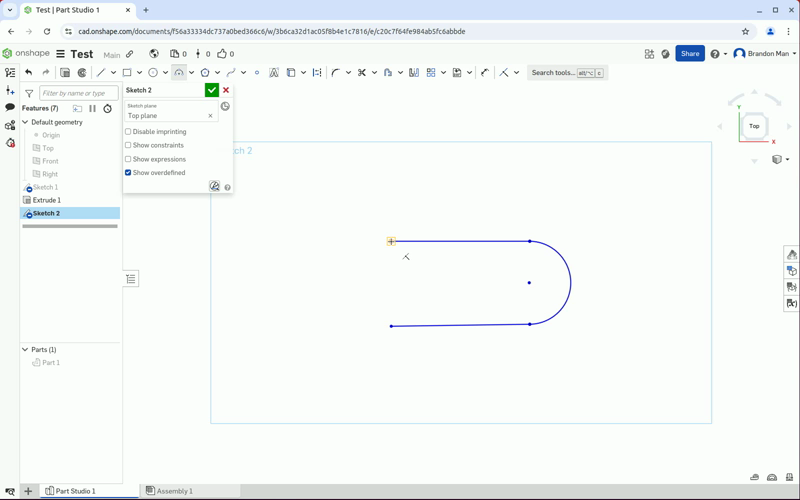
click(391, 241)
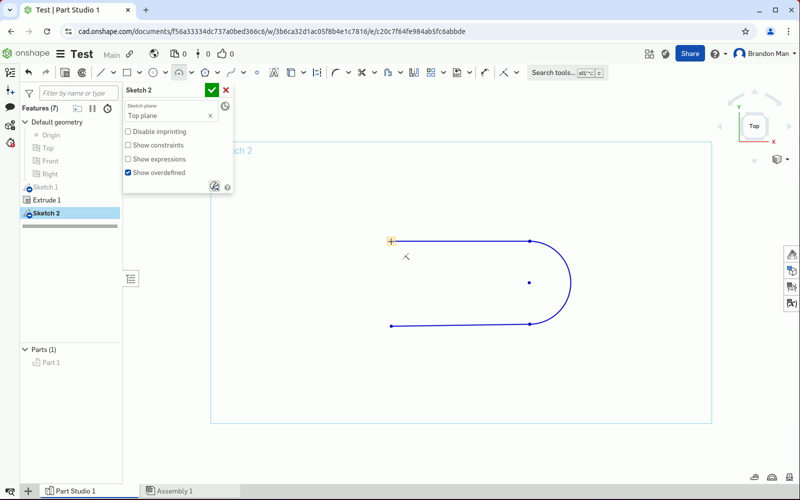
mouse_move(391, 326)
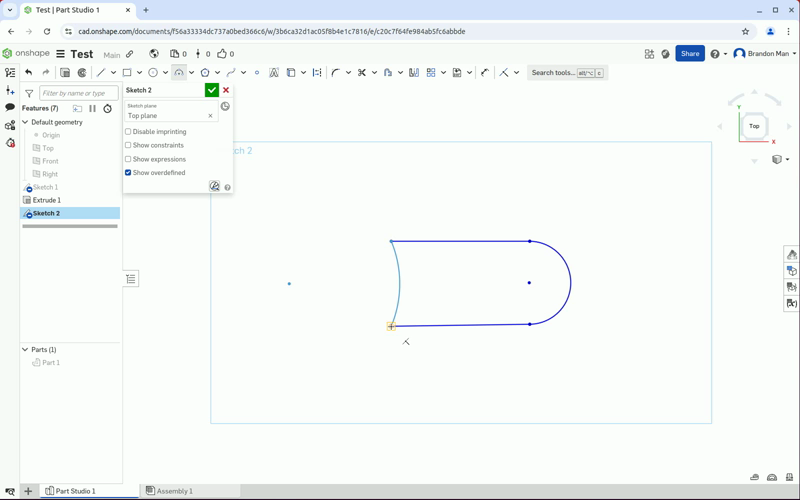
click(391, 326)
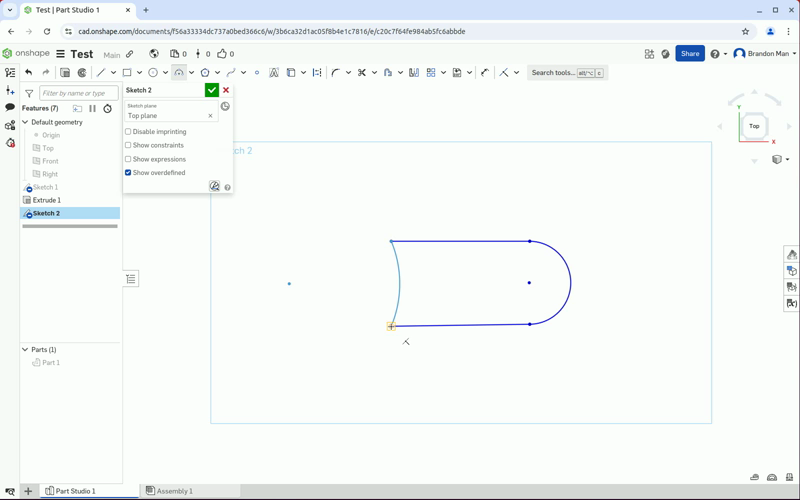
key_down(shift)
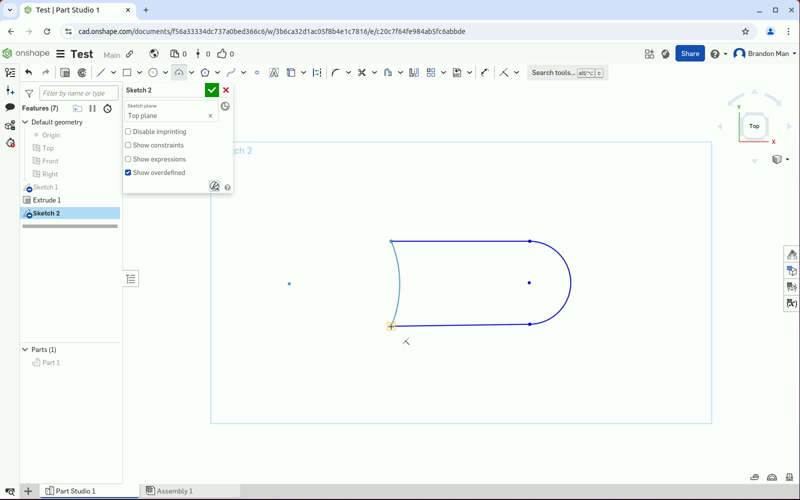
mouse_move(433, 283)
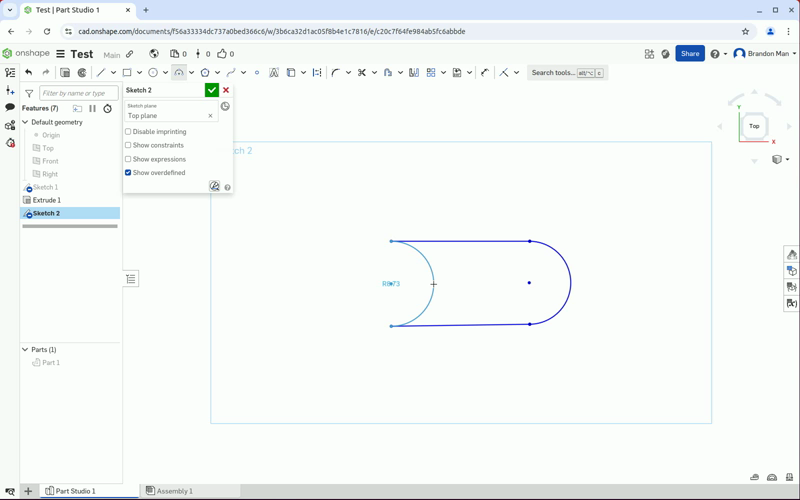
click(433, 283)
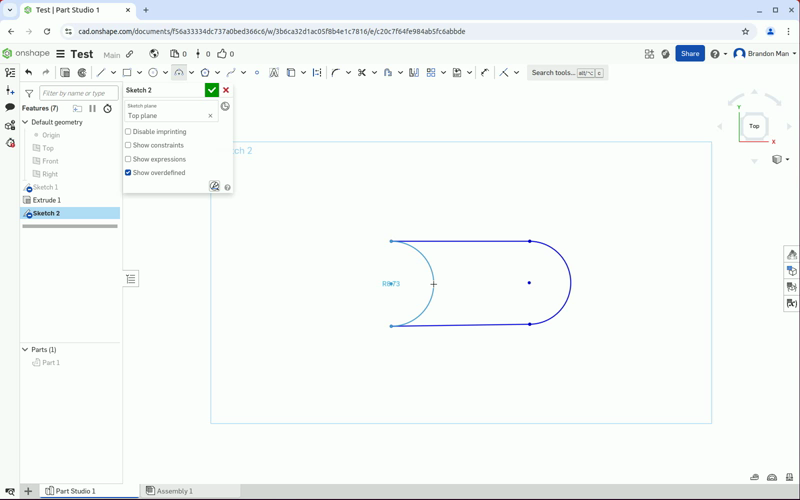
key_up(shift)
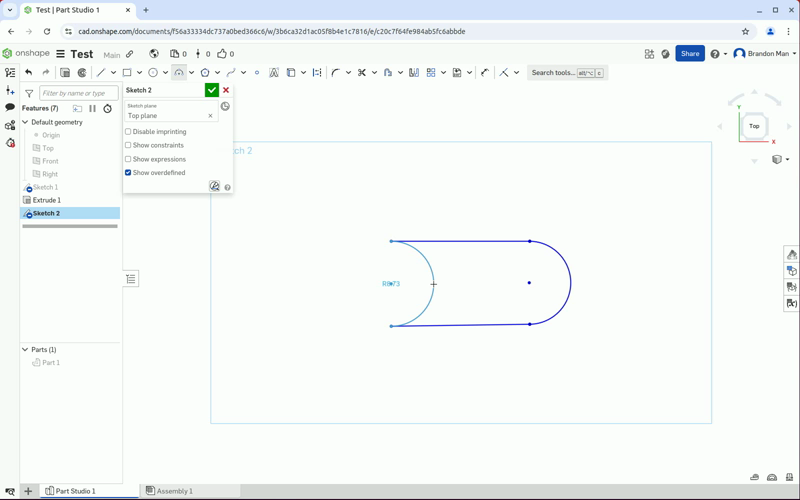
key(esc)
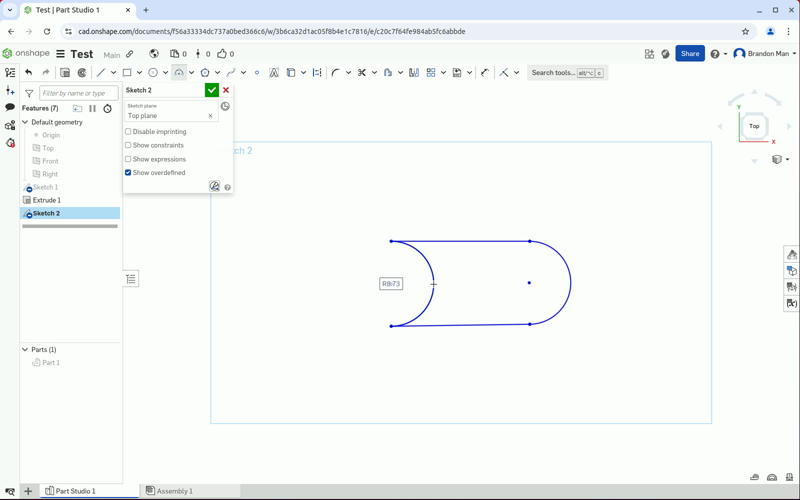
key(c)
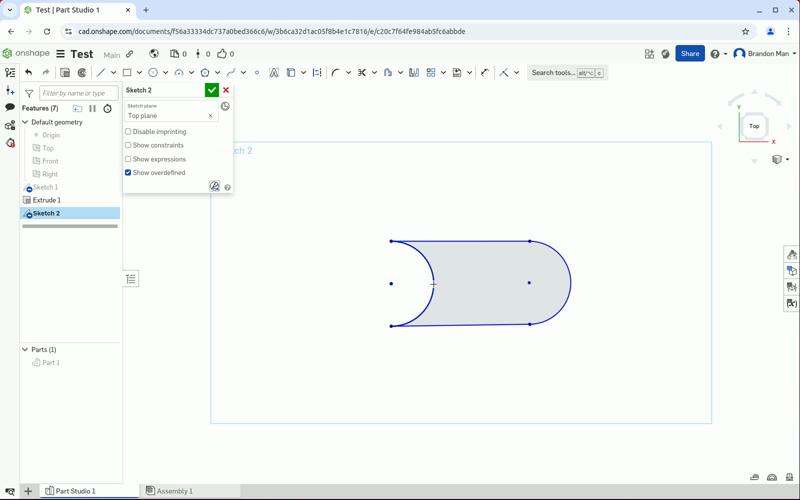
key_down(shift)
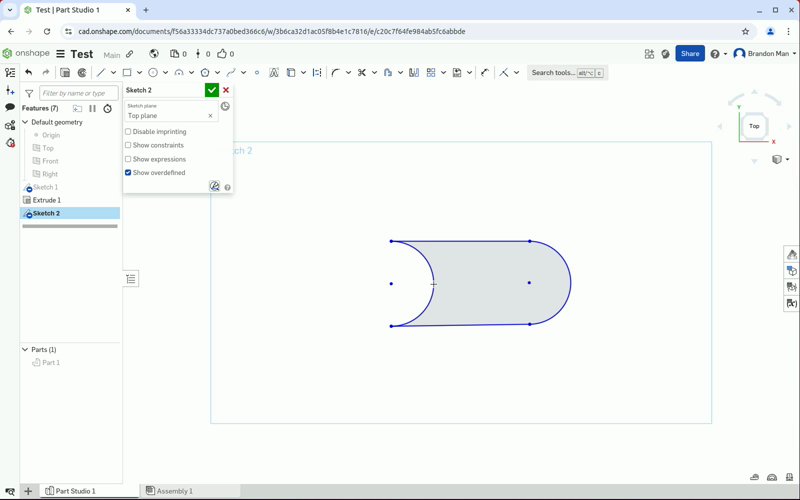
mouse_move(529, 282)
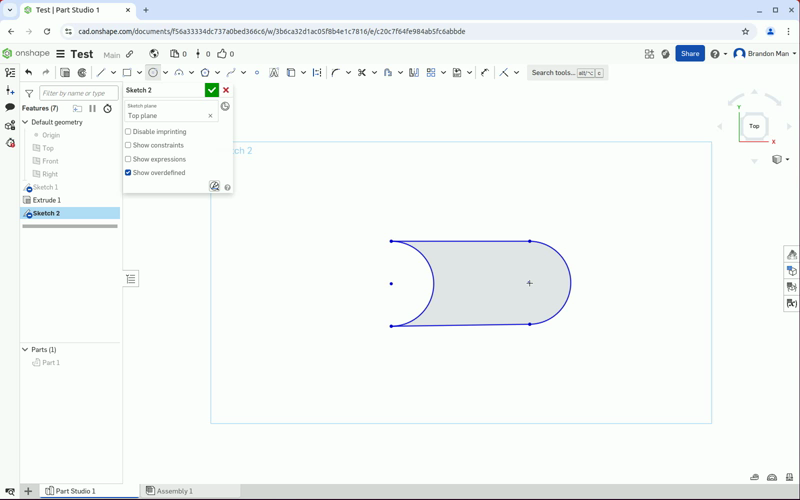
scroll(6)
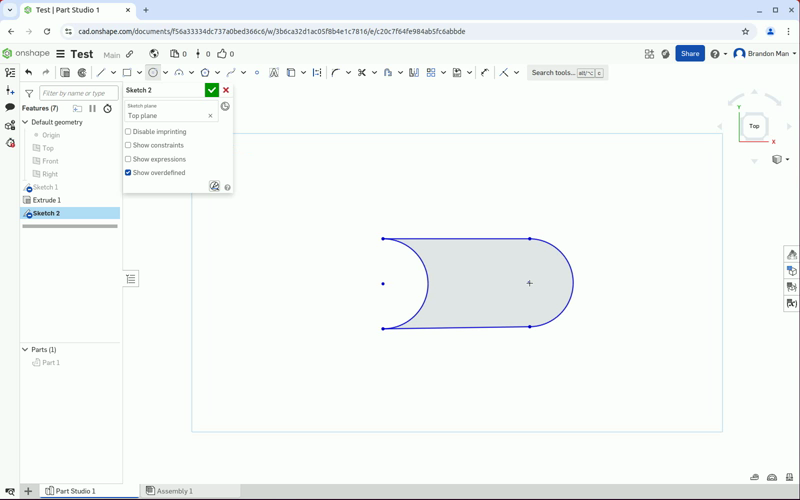
scroll(6)
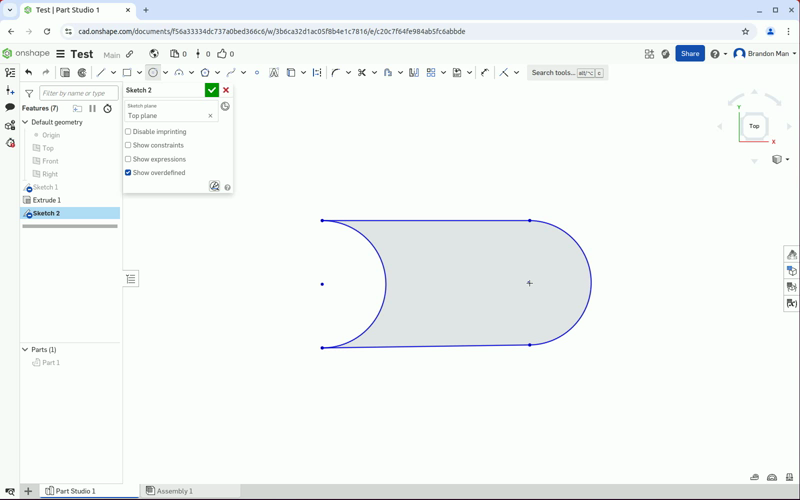
scroll(6)
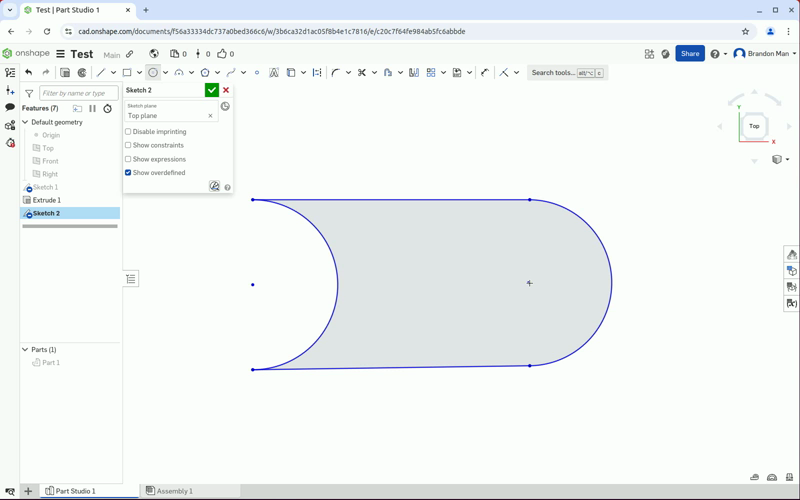
scroll(6)
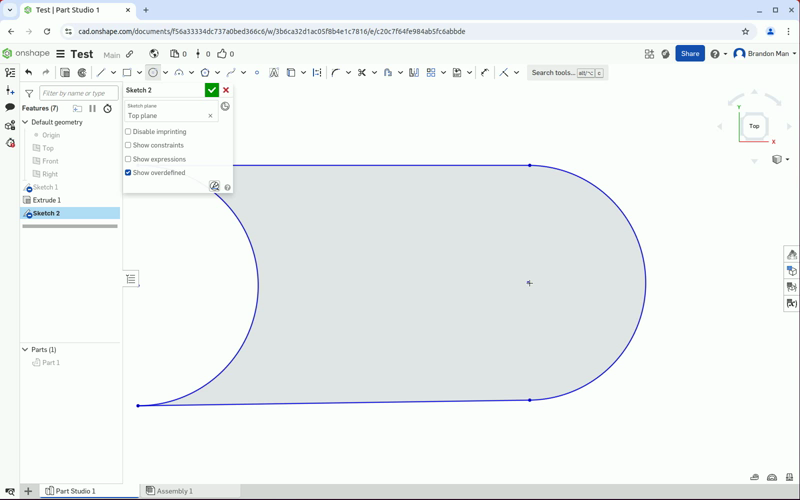
scroll(6)
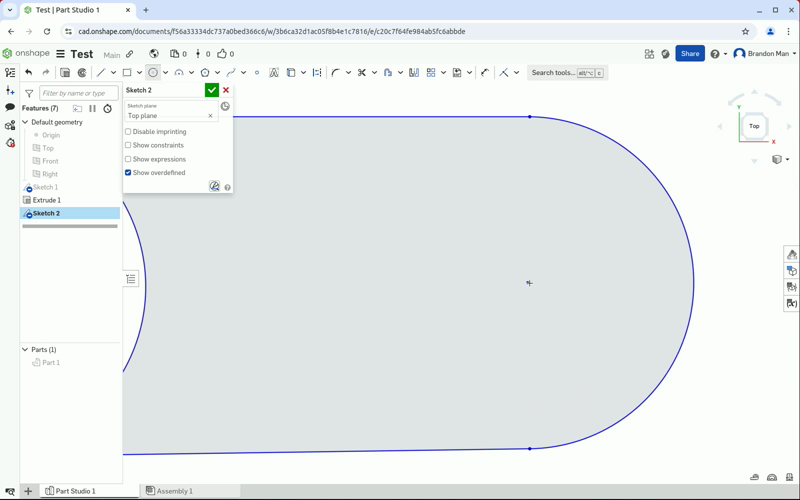
scroll(6)
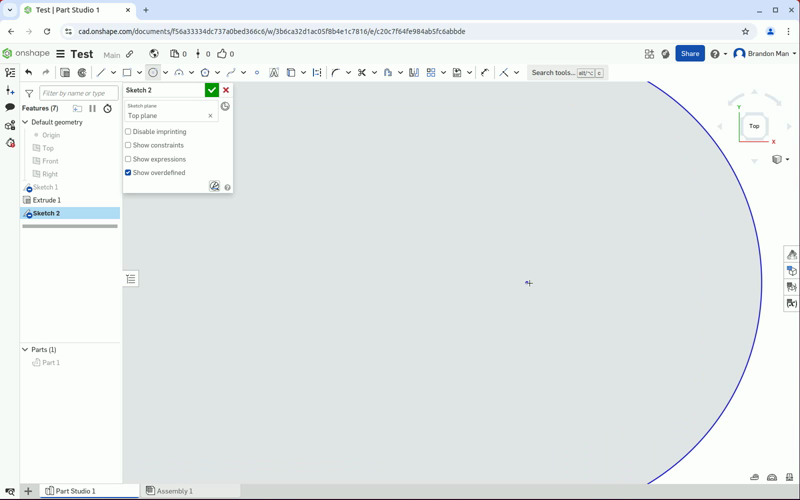
scroll(6)
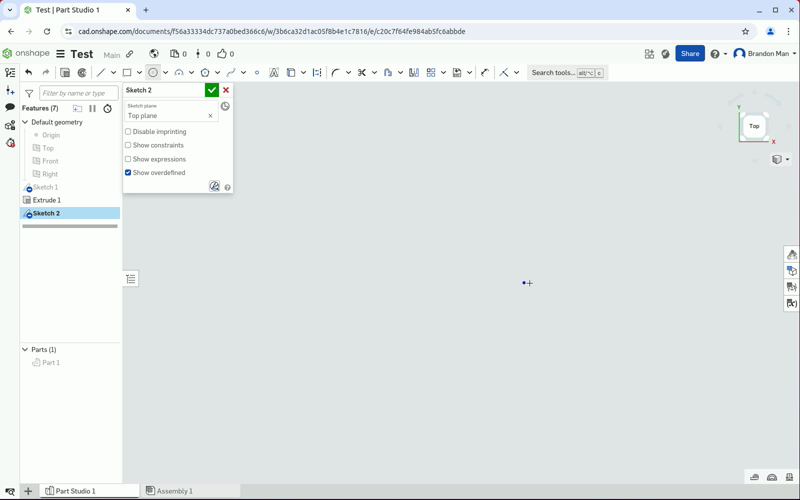
click(529, 282)
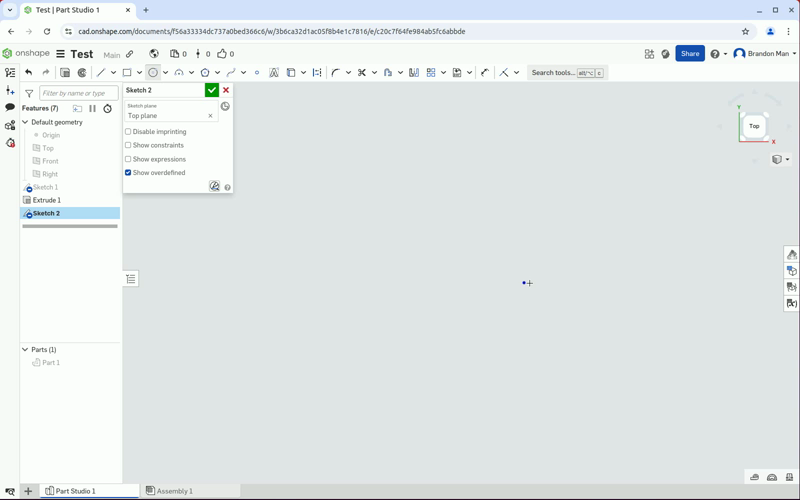
scroll(-6)
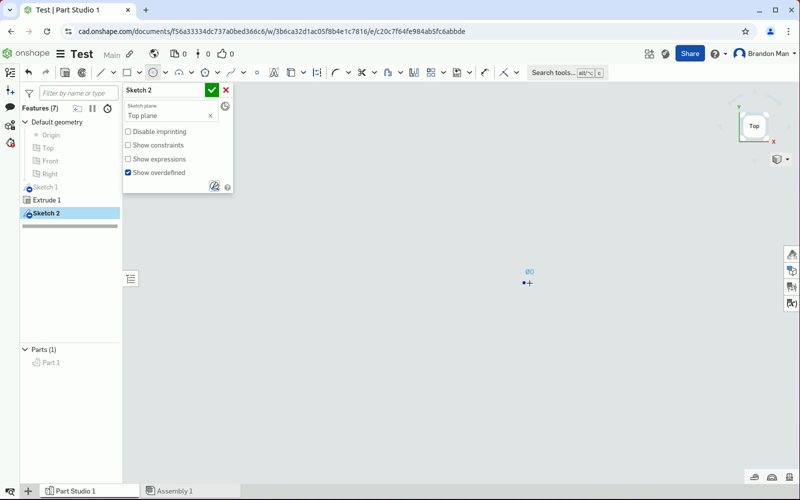
scroll(-6)
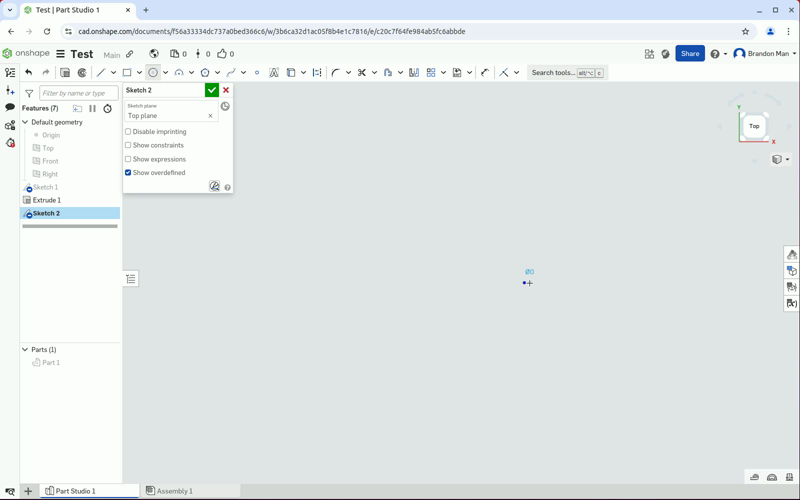
scroll(-6)
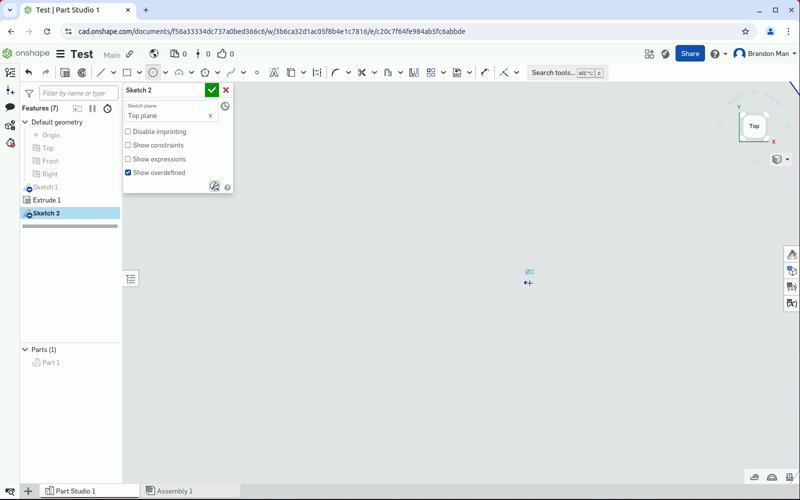
scroll(-6)
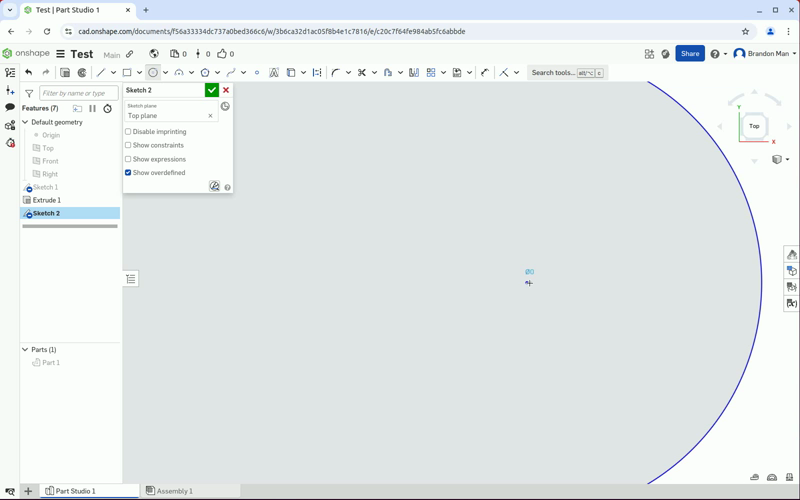
scroll(-6)
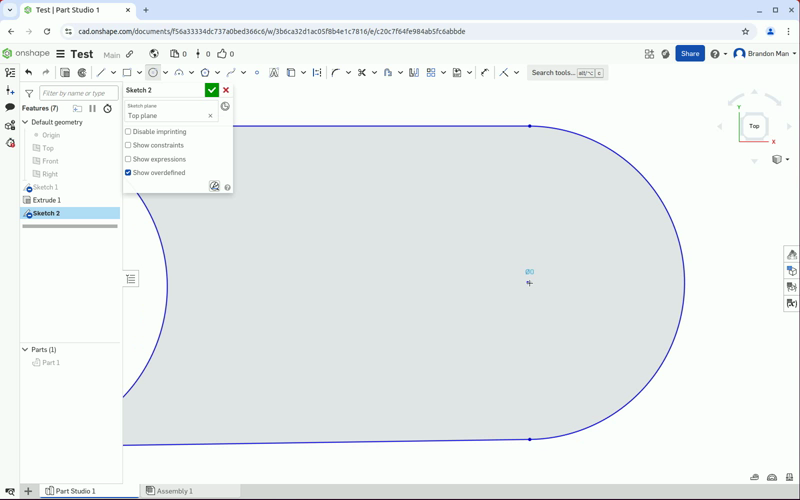
scroll(-6)
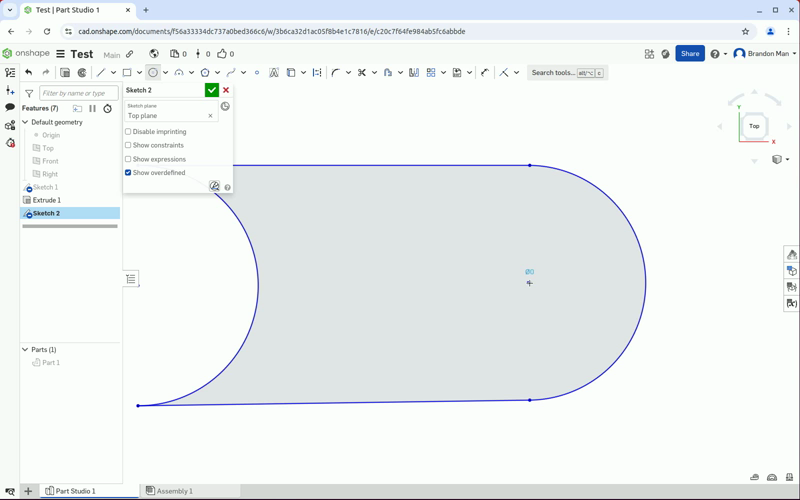
scroll(-6)
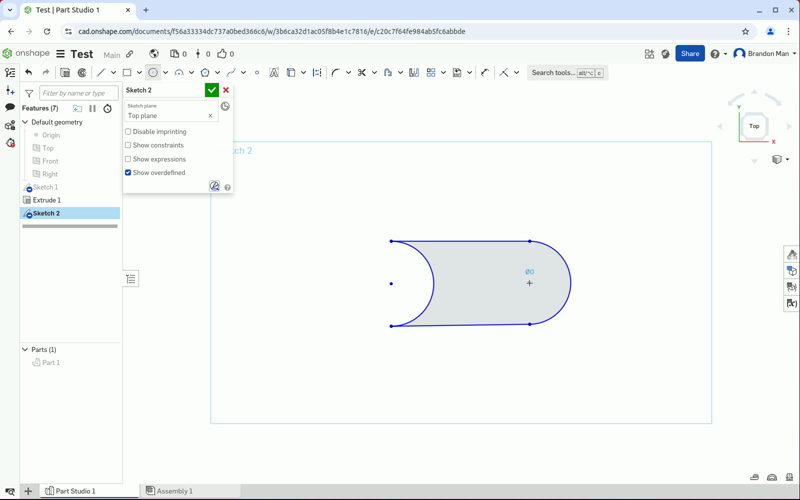
key_up(shift)
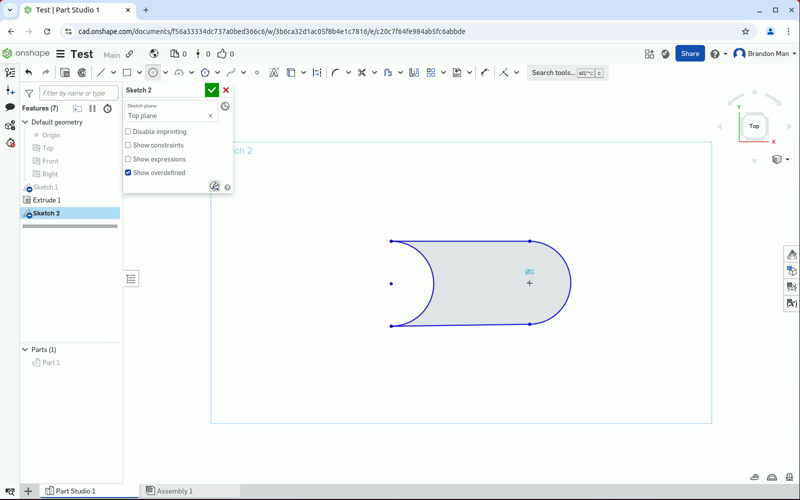
mouse_move(554, 282)
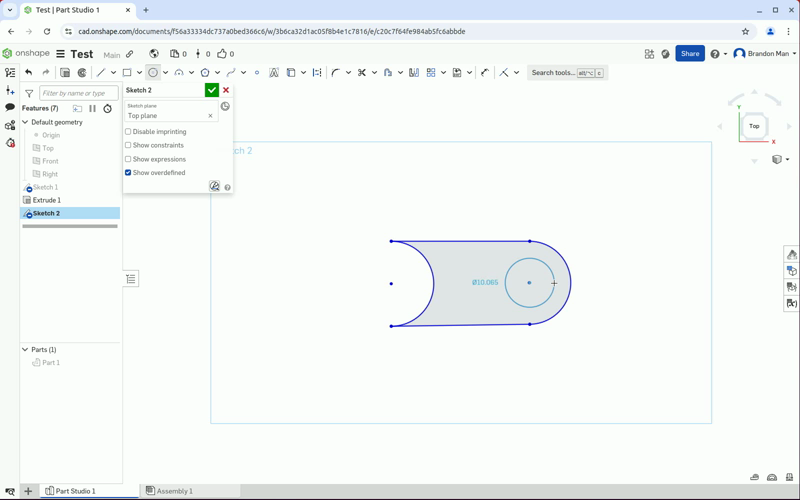
click(554, 282)
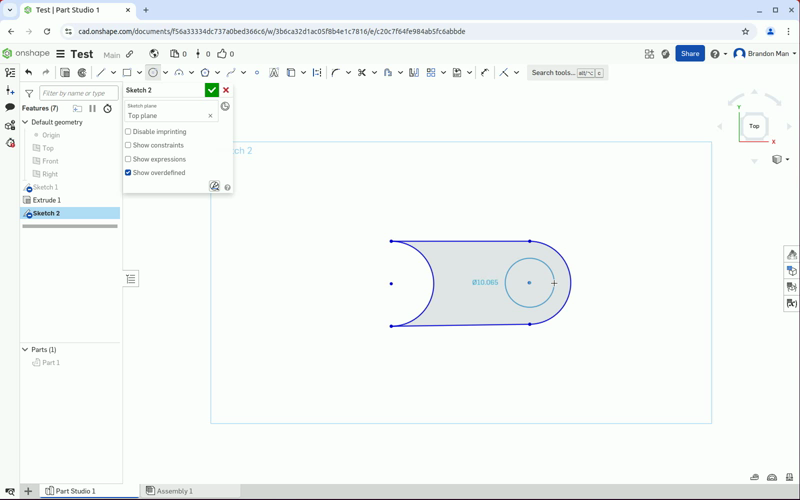
key(esc)
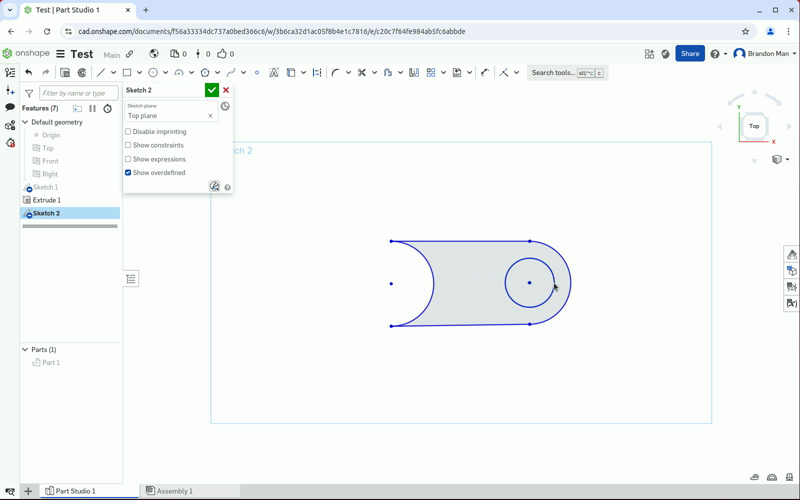
mouse_move(458, 252)
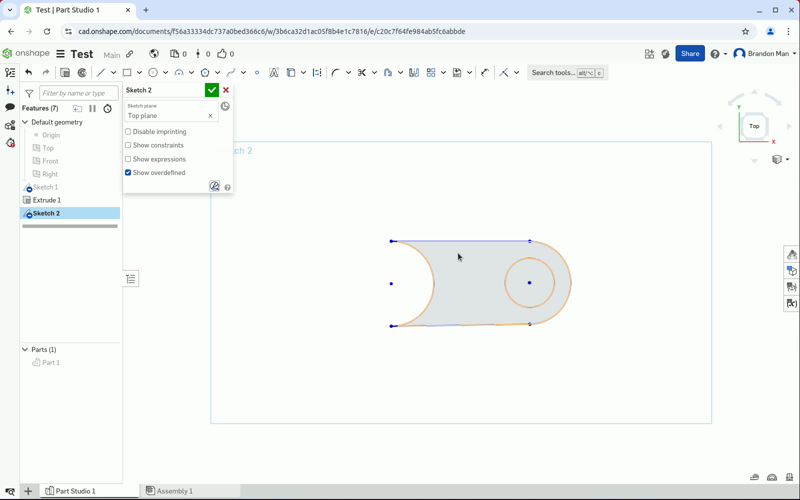
click(458, 252)
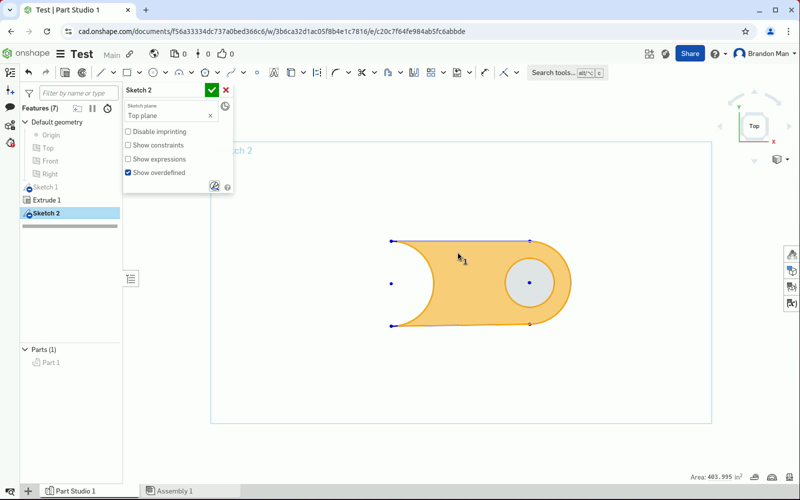
mouse_move(73, 352)
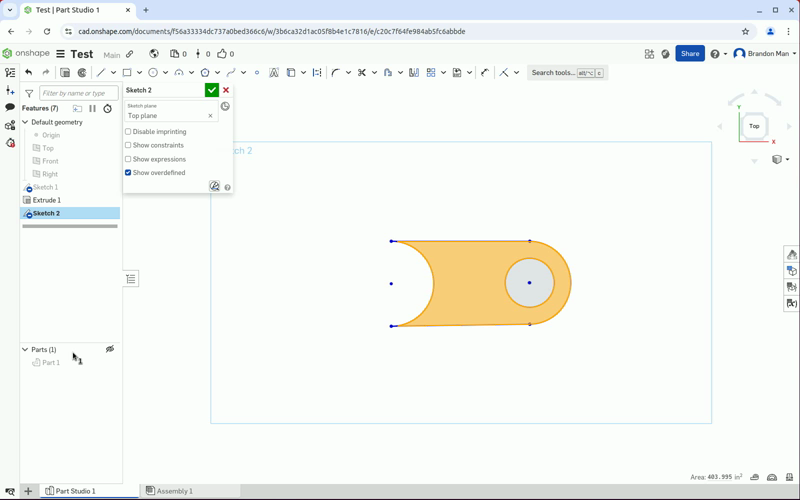
key(shift+y)
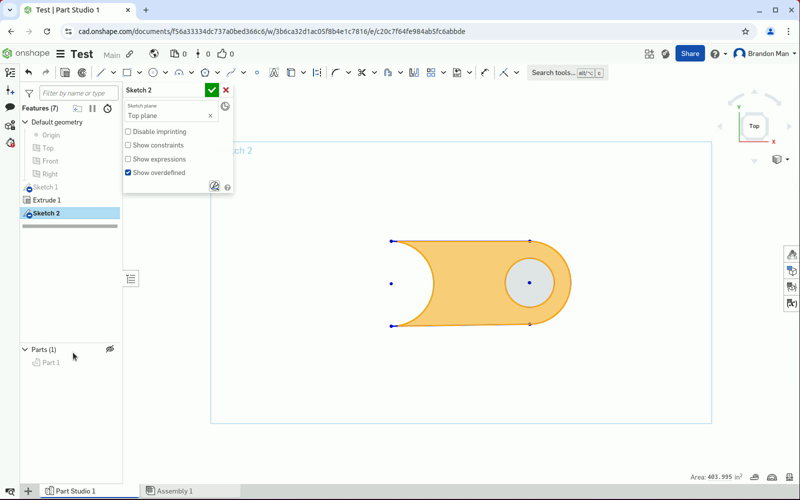
key(shift+e)
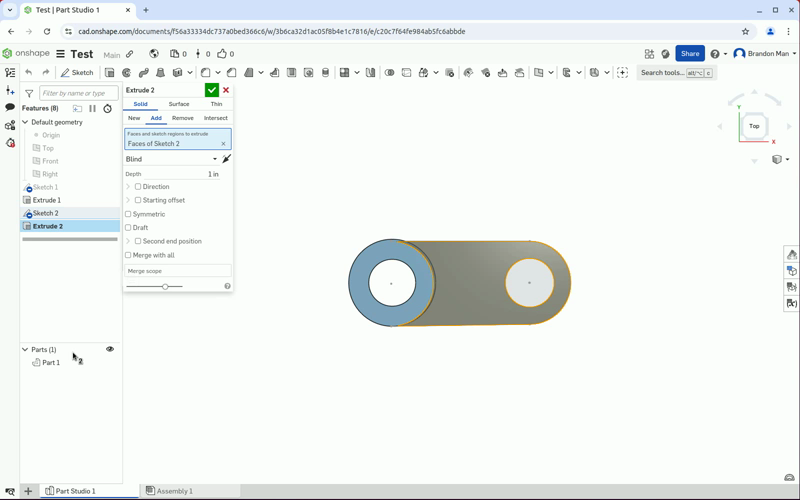
mouse_move(143, 106)
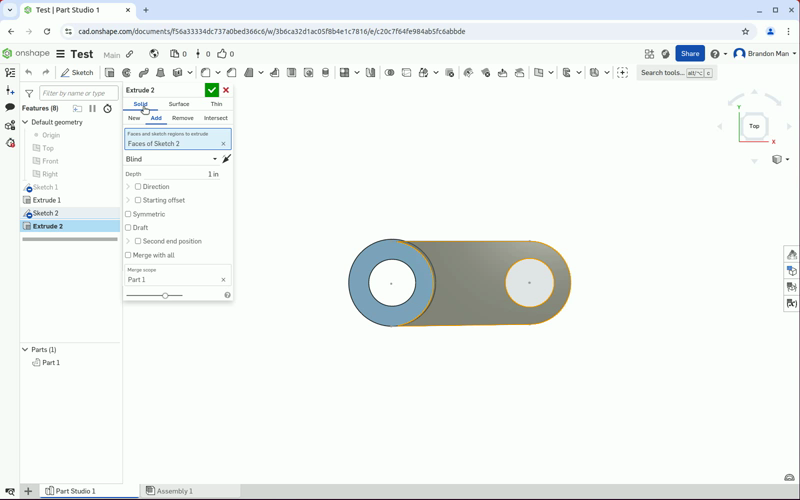
click(143, 106)
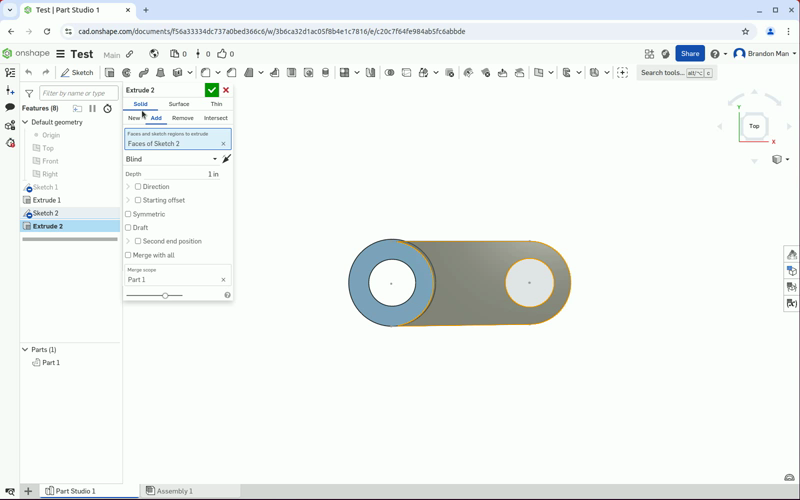
mouse_move(137, 120)
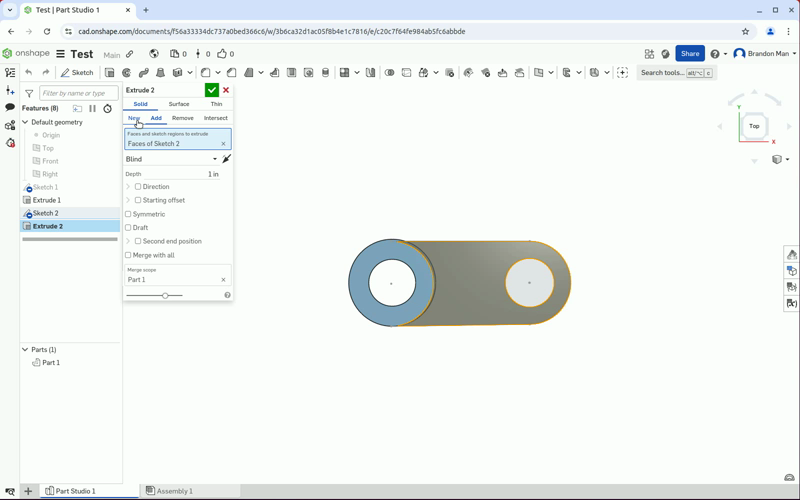
click(137, 120)
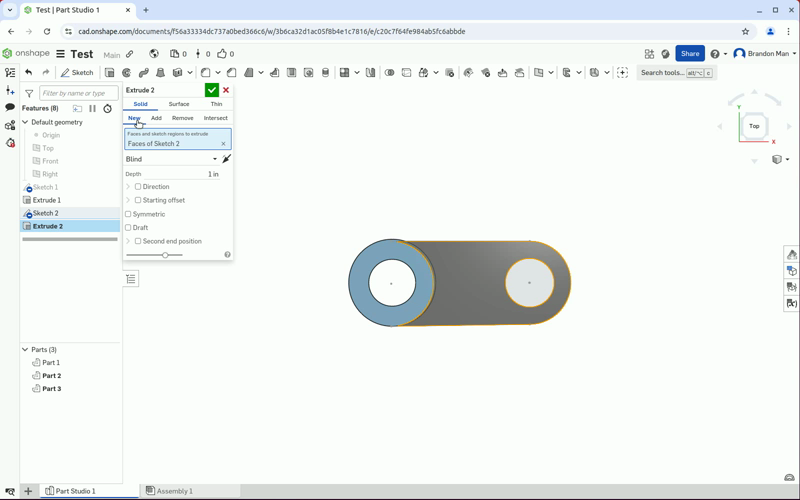
key(tab, 4)
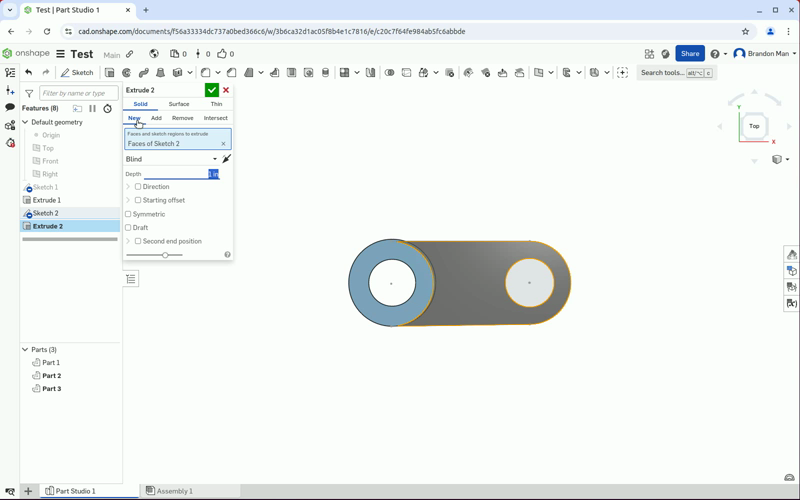
text(7.703)
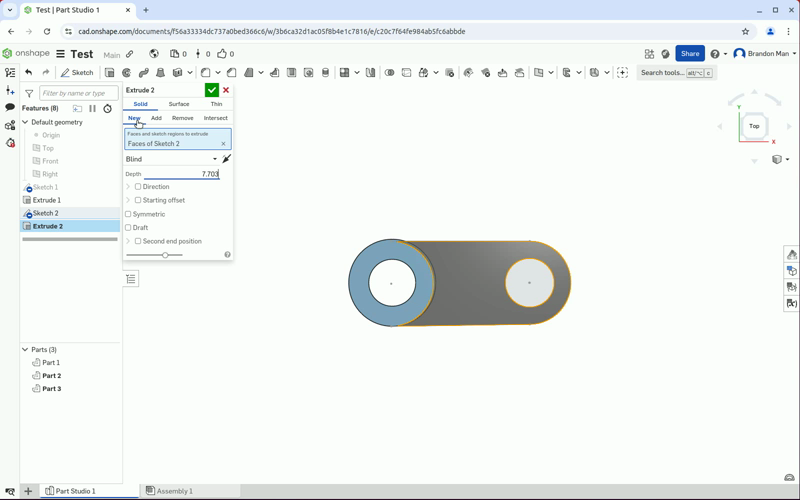
key(enter)
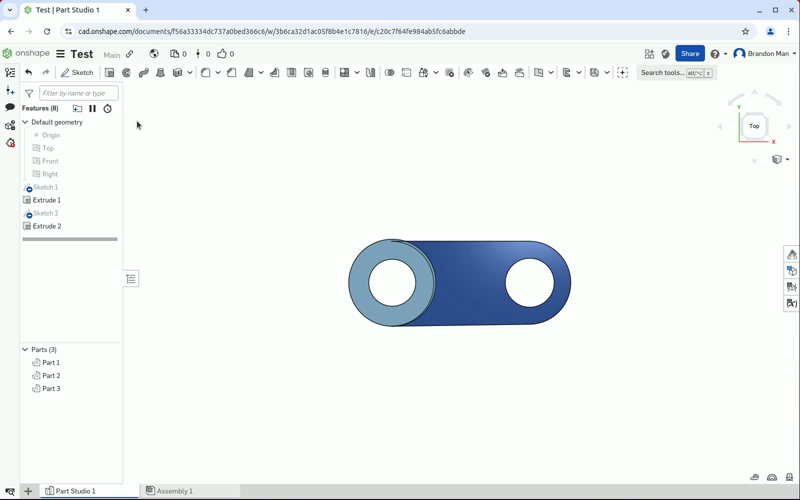
key(shift+h)
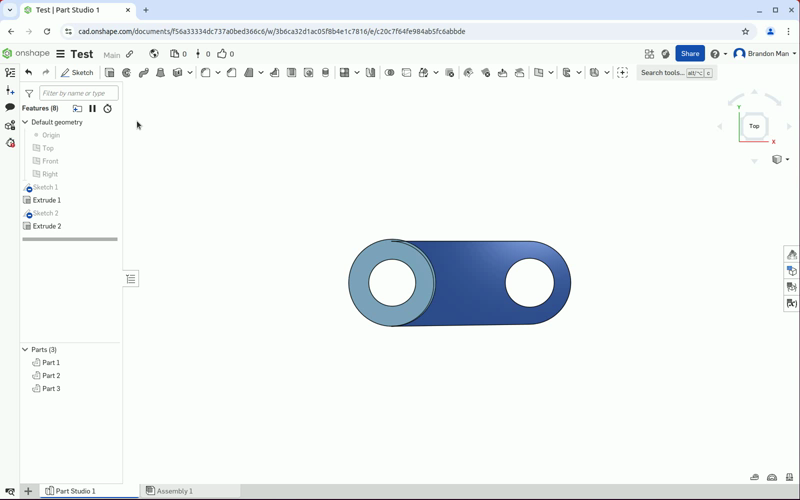
key(shift+h)
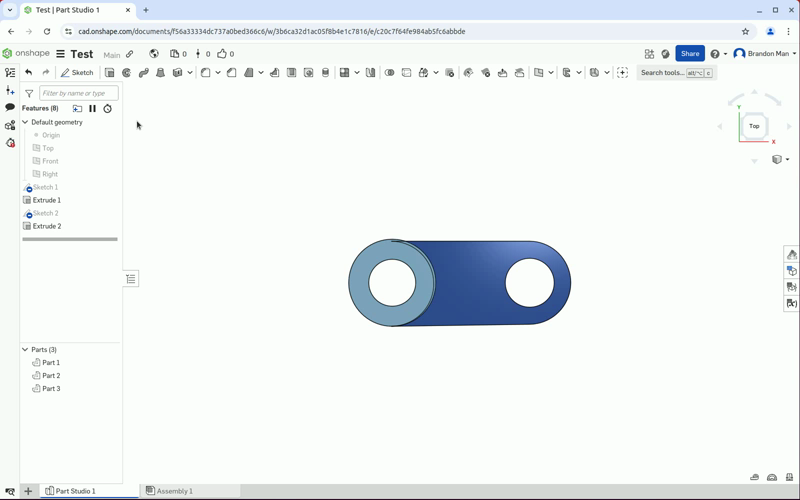
mouse_move(73, 189)
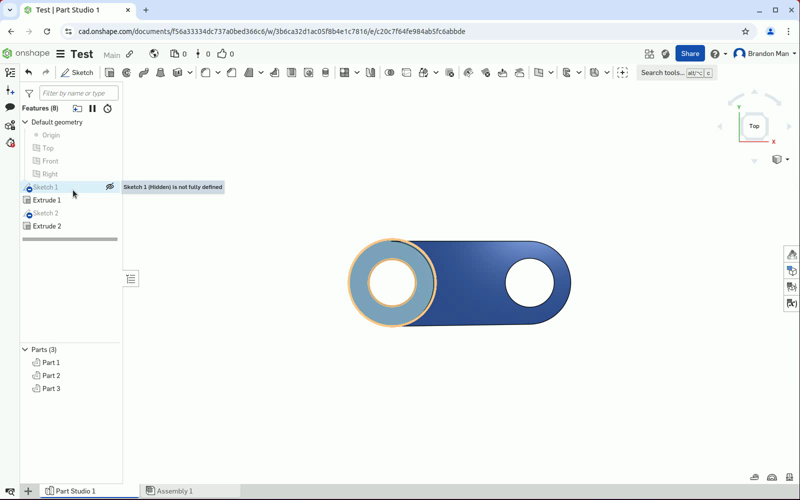
click(73, 189)
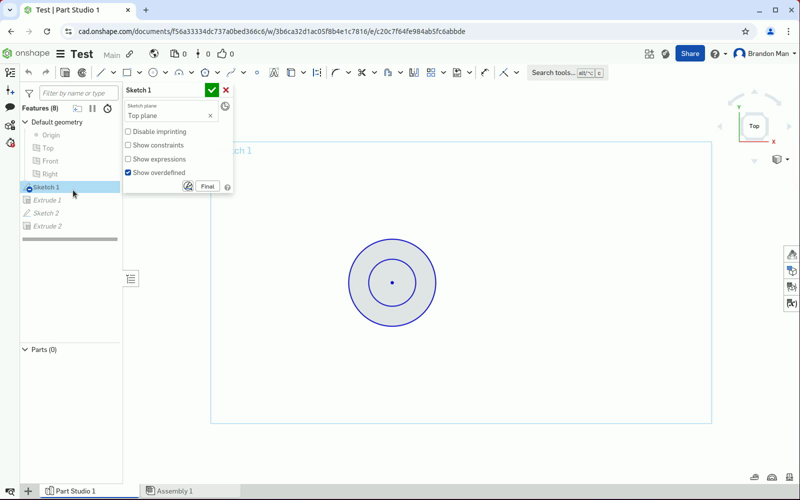
mouse_move(229, 92)
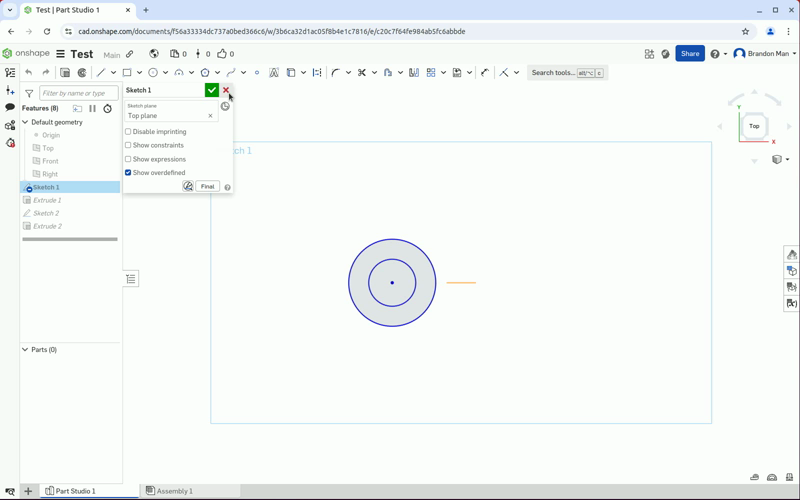
click(229, 92)
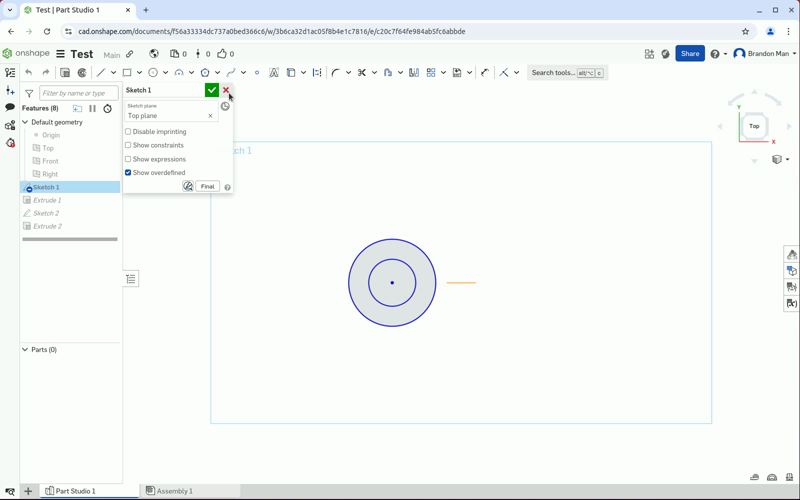
key(shift+s)
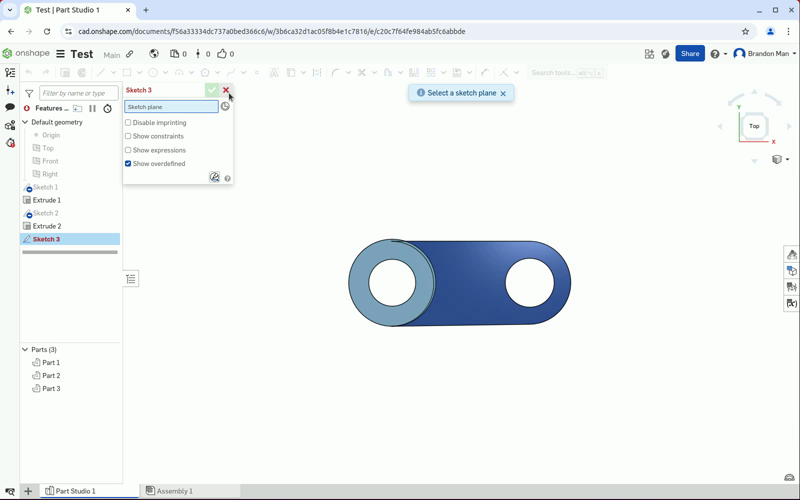
mouse_move(73, 150)
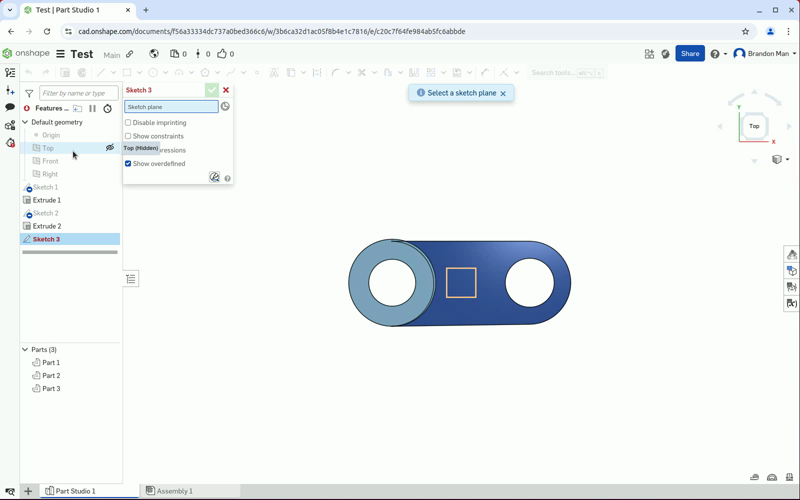
click(73, 150)
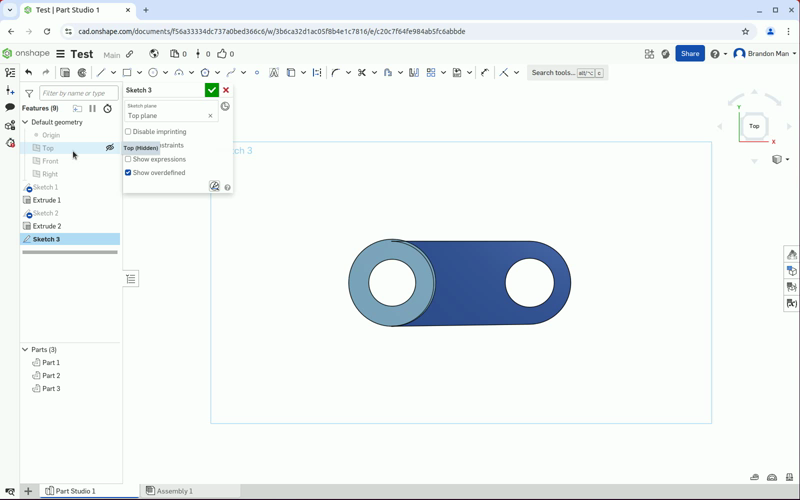
mouse_move(73, 352)
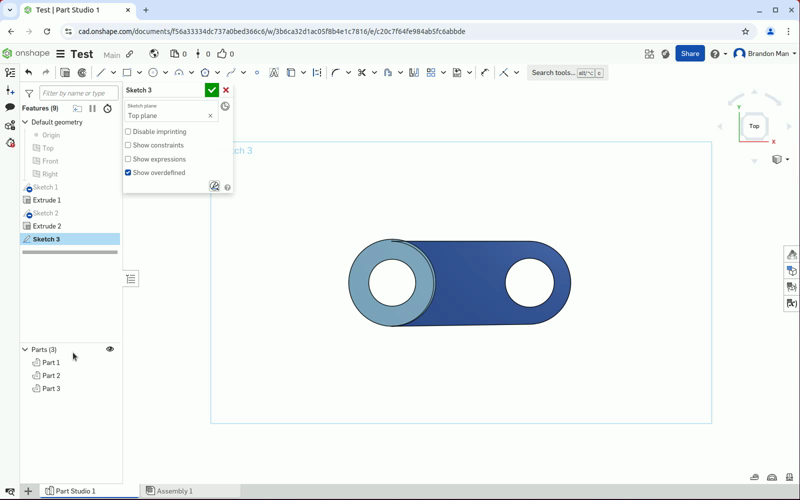
key(y)
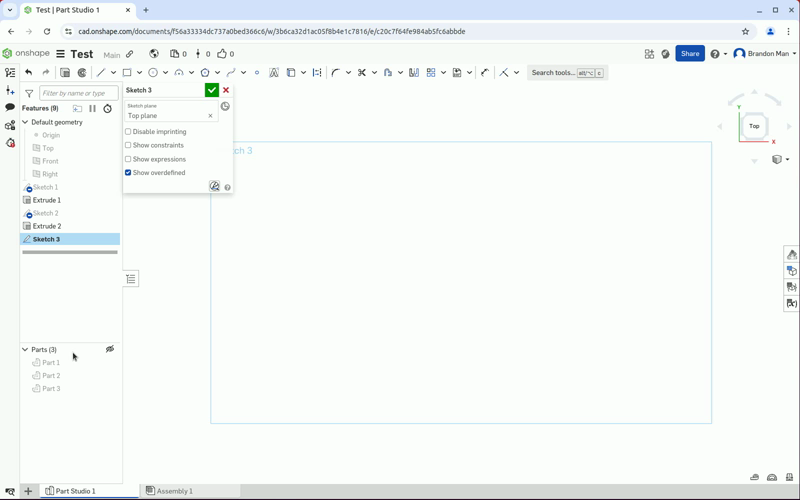
key(c)
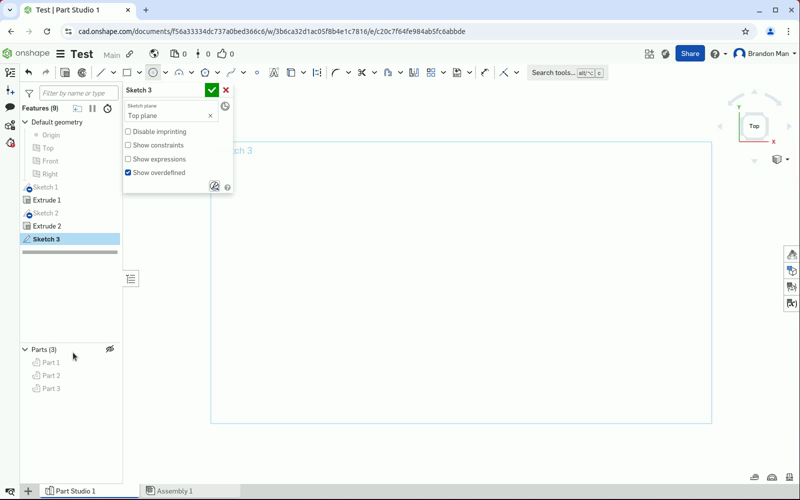
key_down(shift)
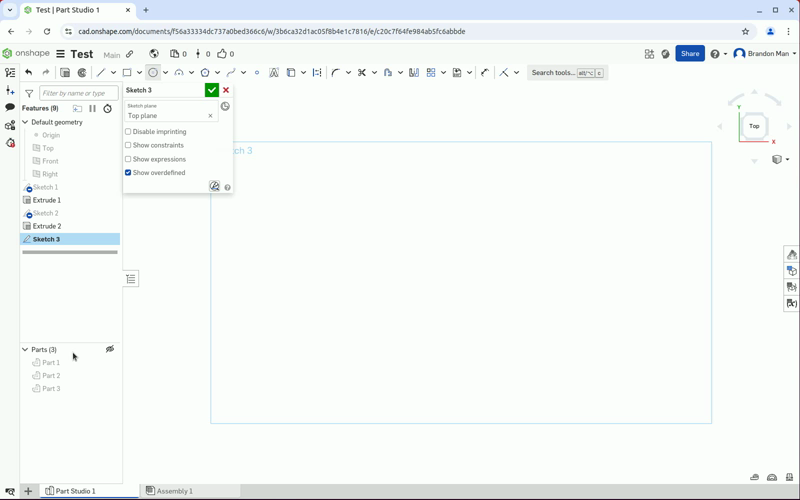
mouse_move(392, 282)
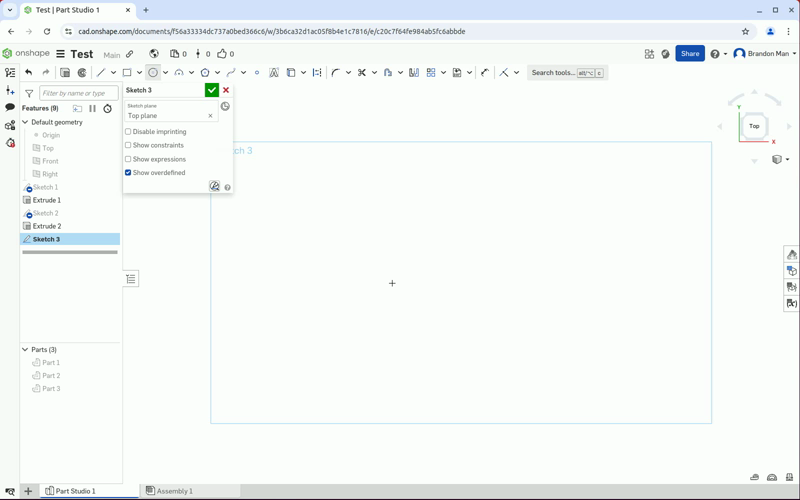
click(392, 282)
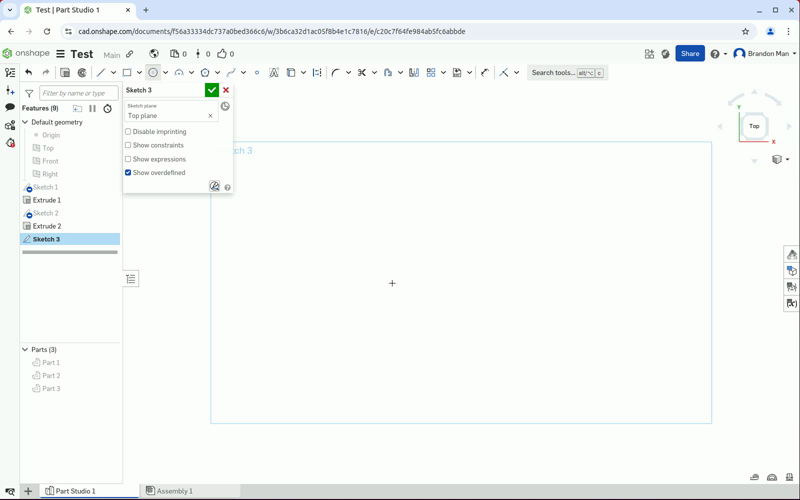
key_up(shift)
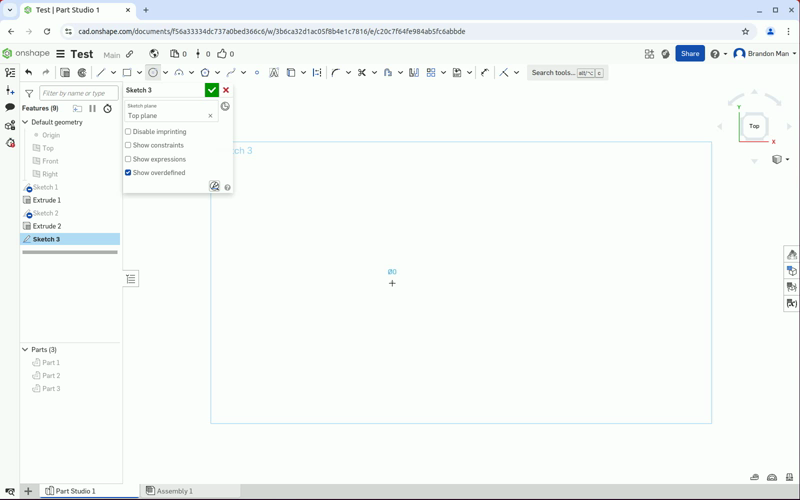
mouse_move(435, 282)
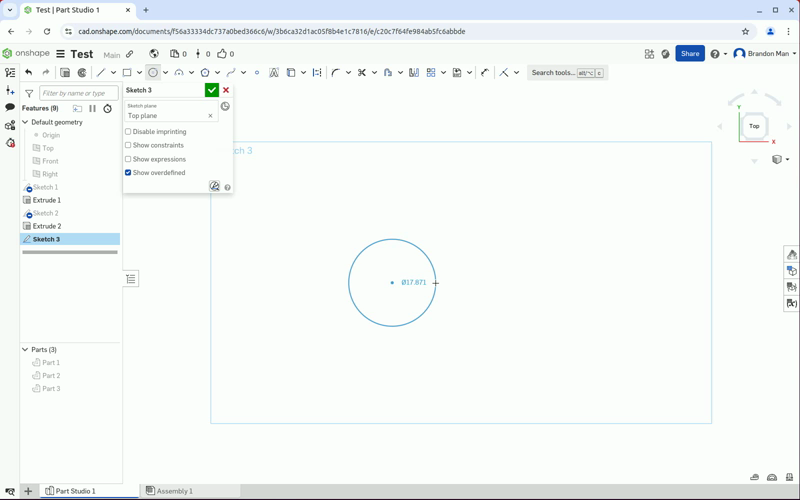
click(435, 282)
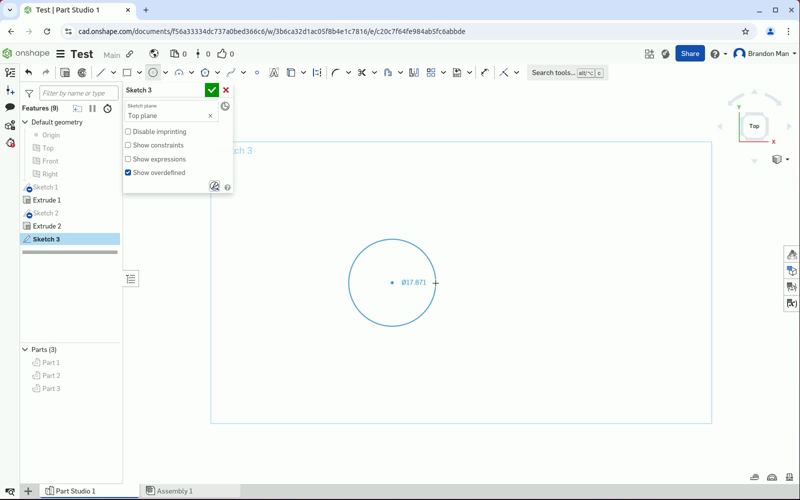
key(esc)
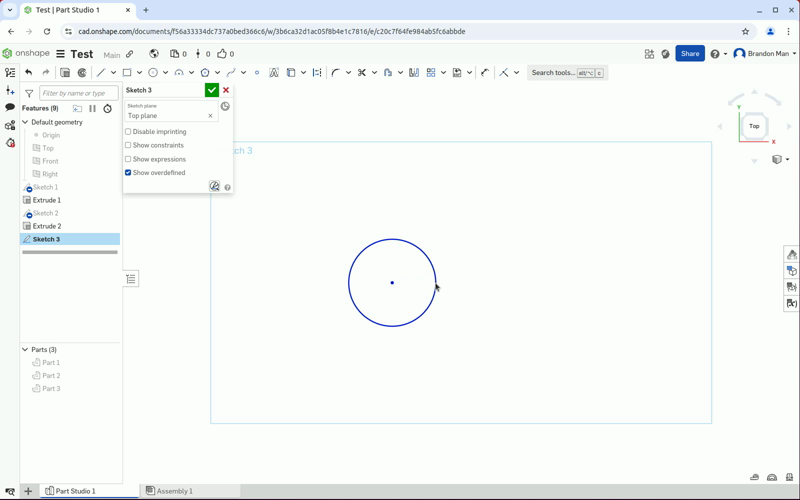
key(c)
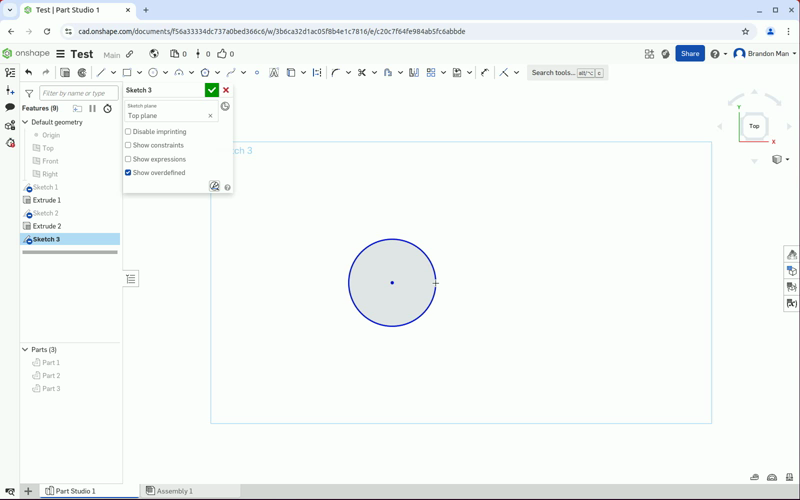
key_down(shift)
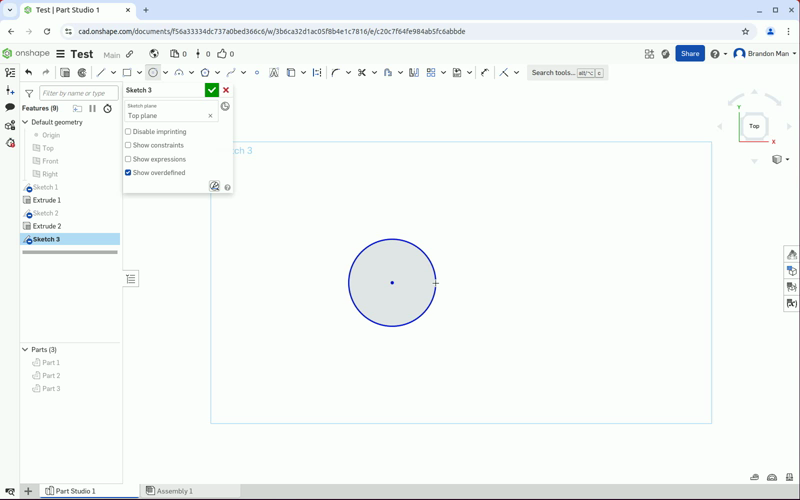
mouse_move(392, 282)
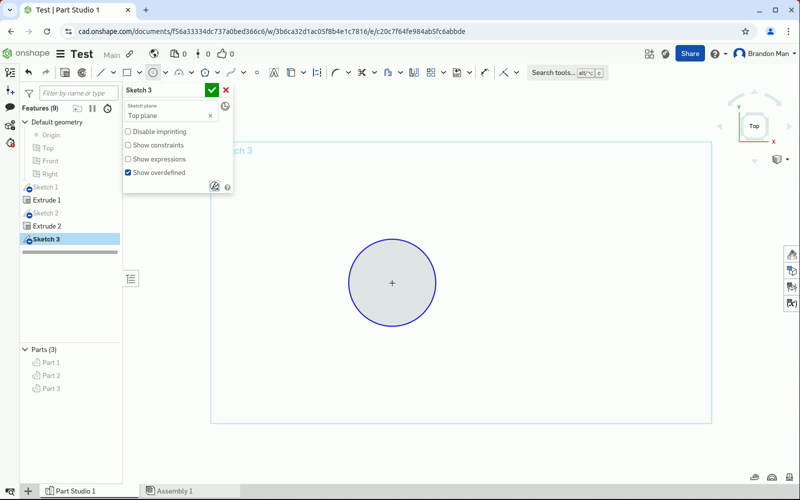
click(392, 282)
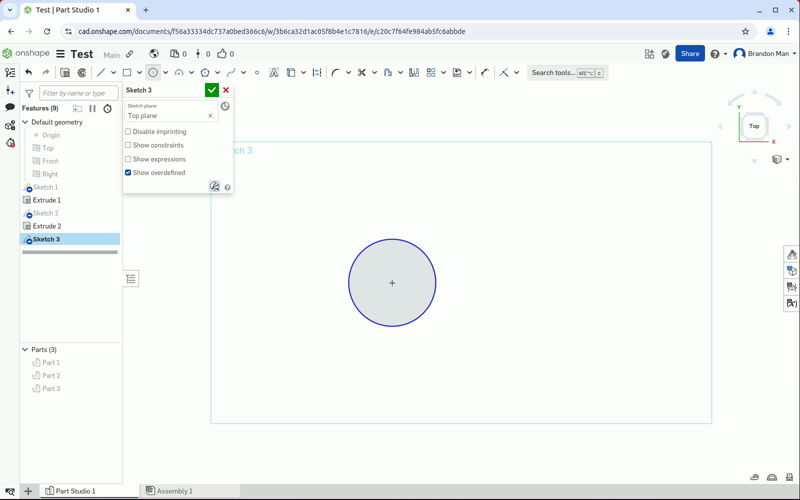
key_up(shift)
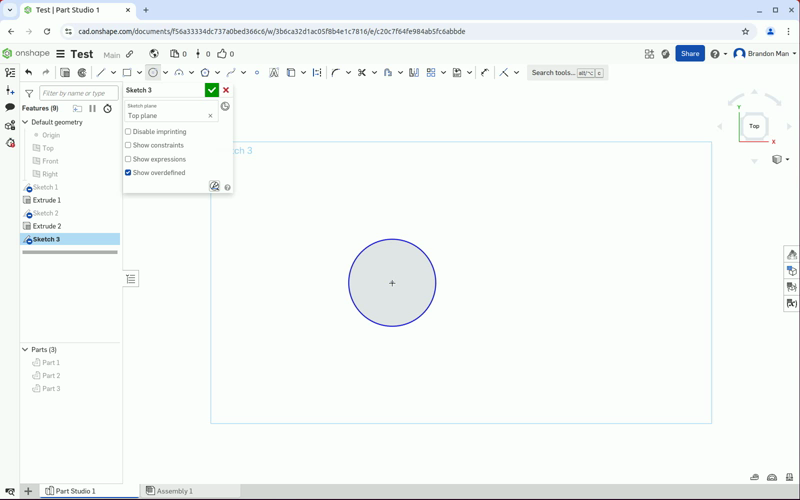
mouse_move(415, 282)
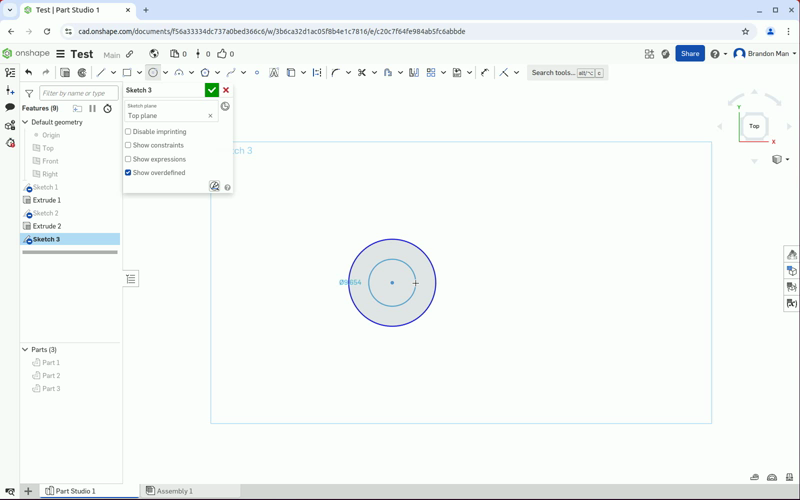
click(415, 282)
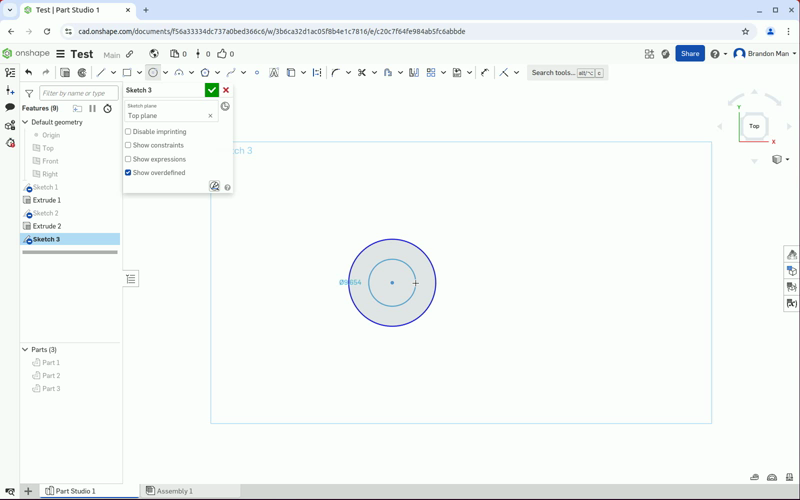
key(esc)
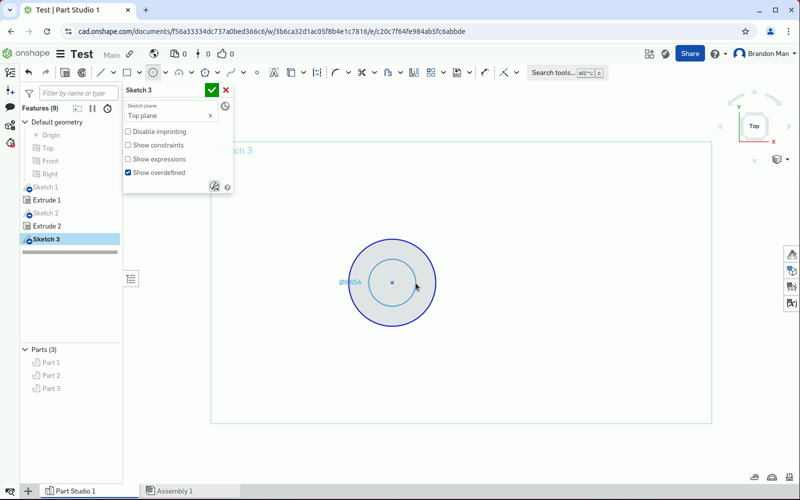
mouse_move(399, 316)
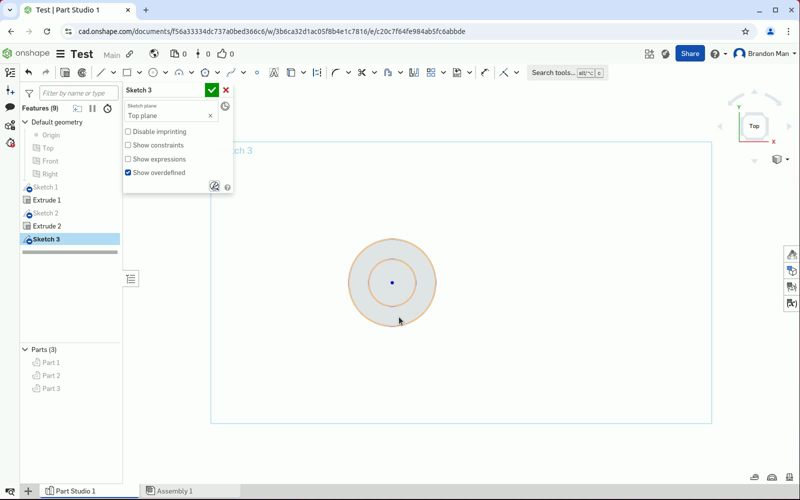
click(399, 316)
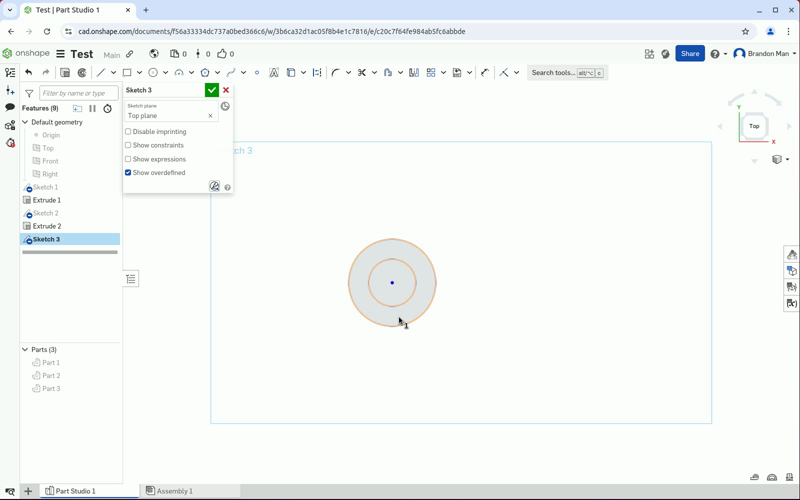
mouse_move(73, 352)
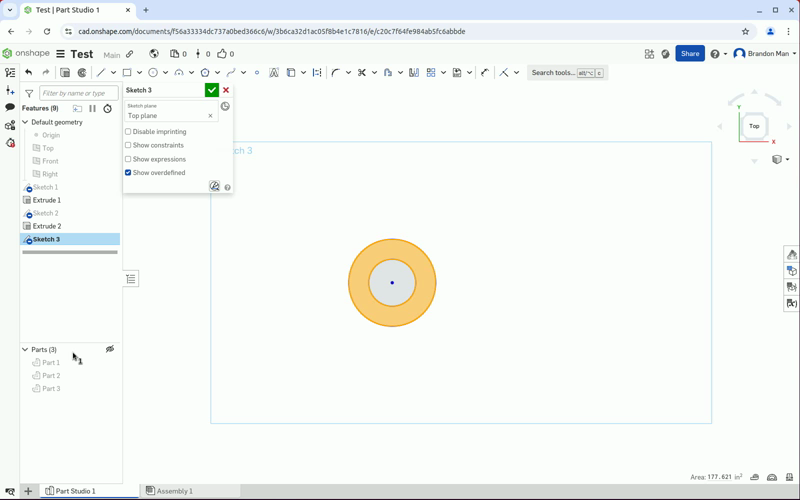
key(shift+y)
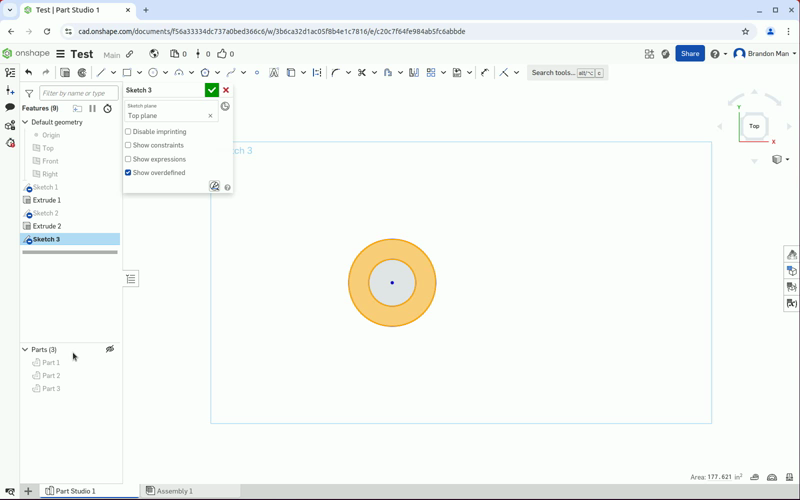
key(shift+e)
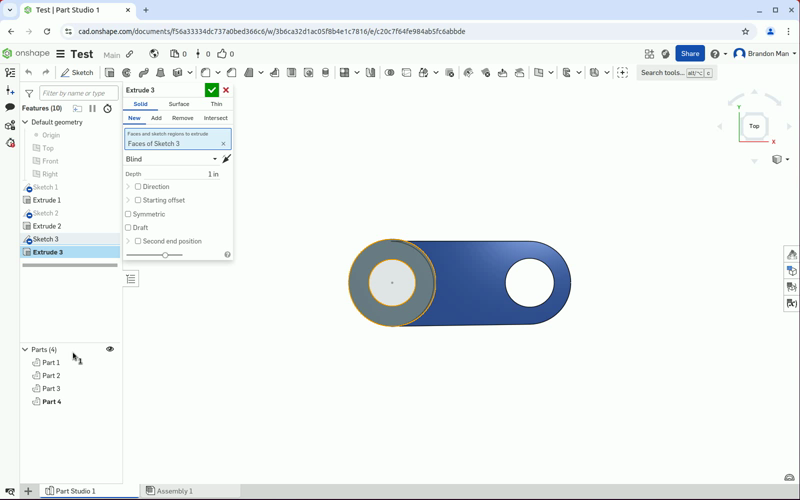
mouse_move(143, 106)
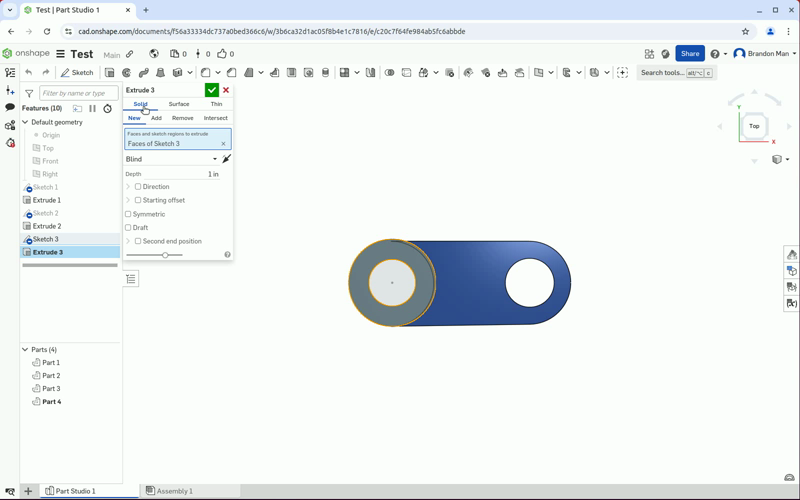
click(143, 106)
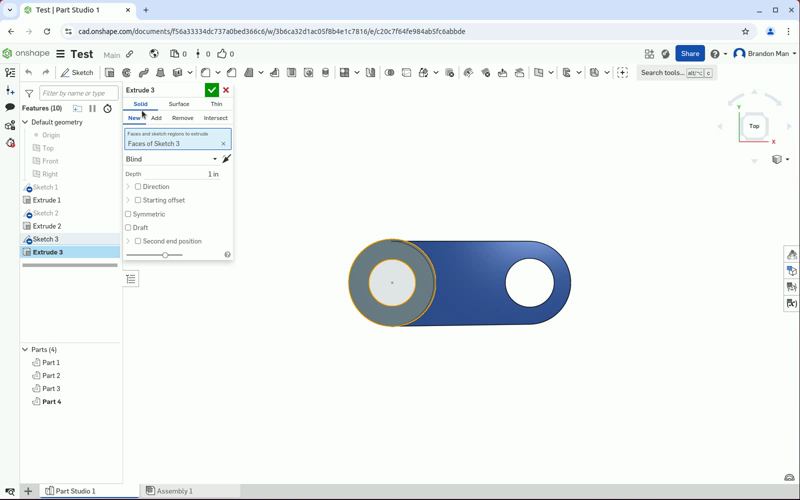
mouse_move(137, 120)
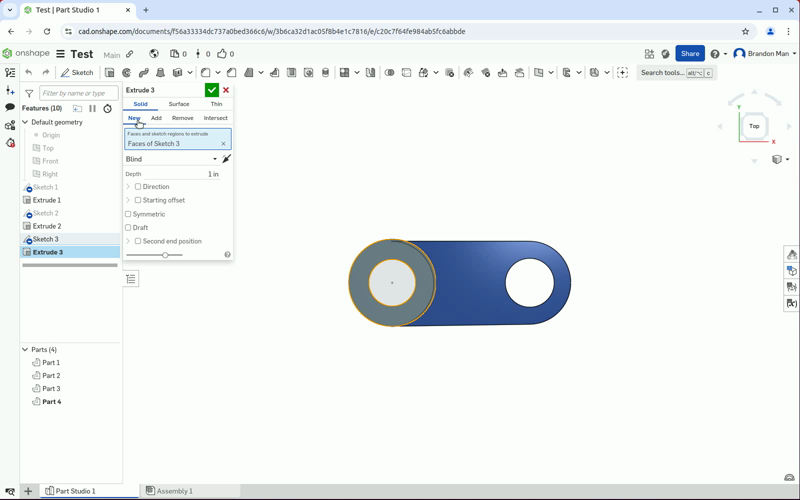
click(137, 120)
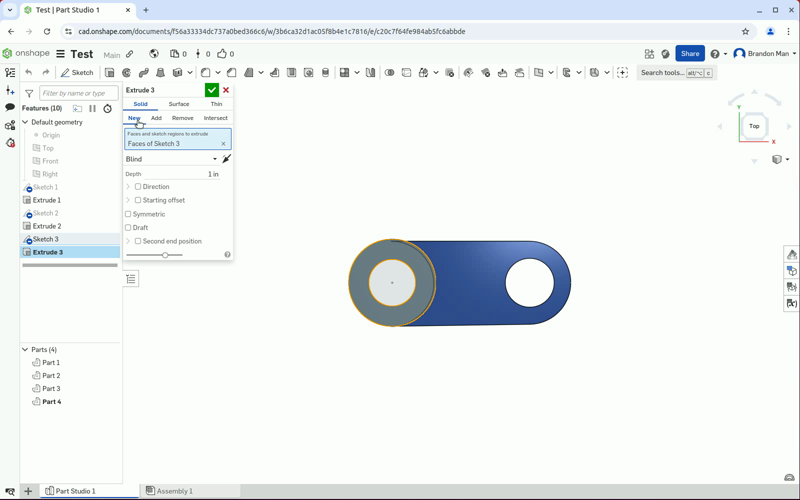
key(tab, 4)
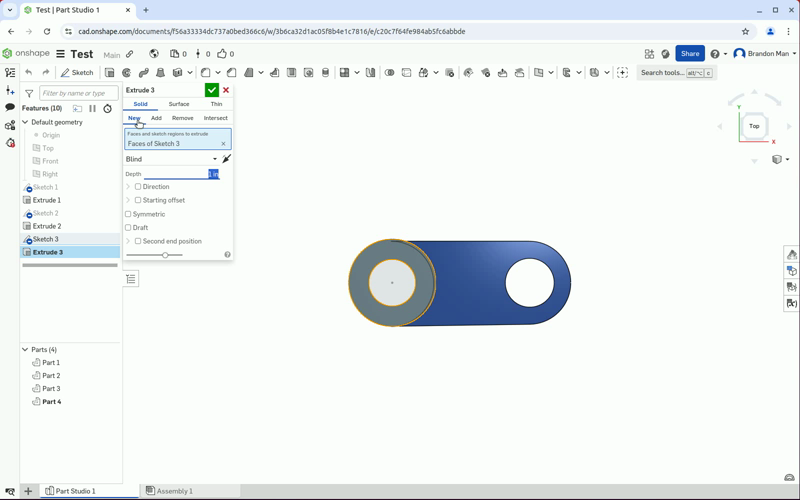
text(15.165)
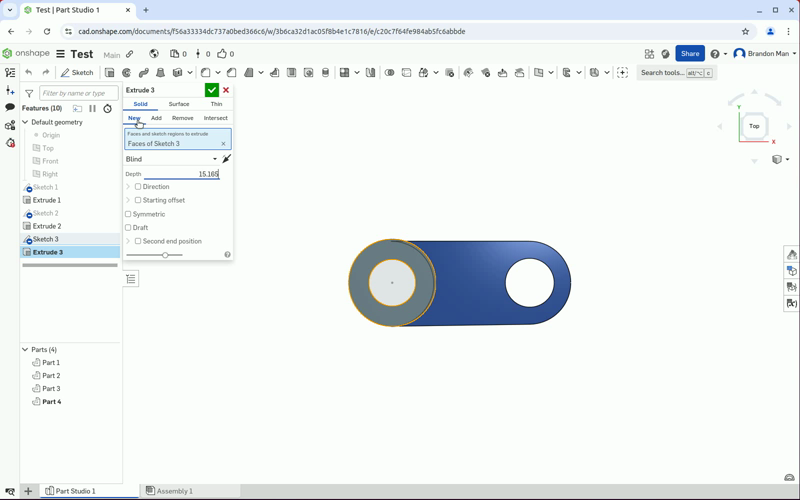
key(enter)
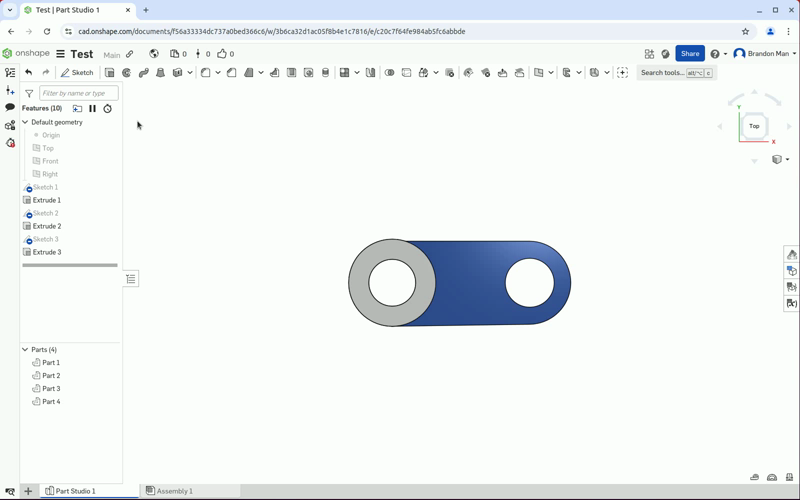
key(shift+h)
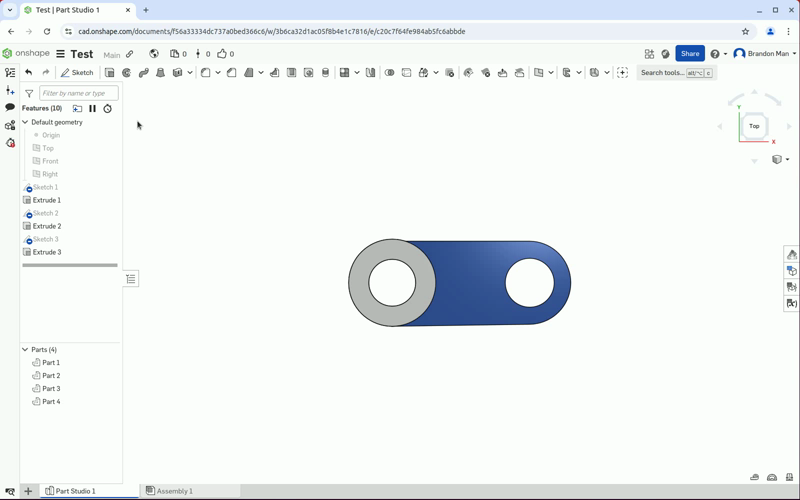
key(shift+h)
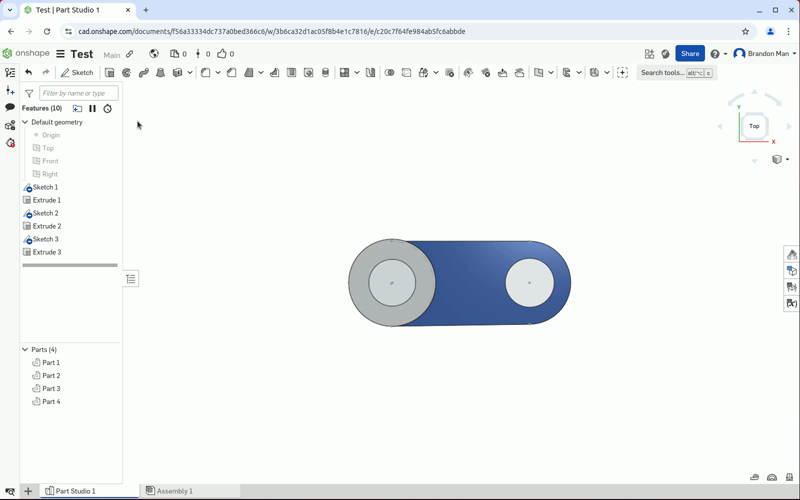
key(shift+7)
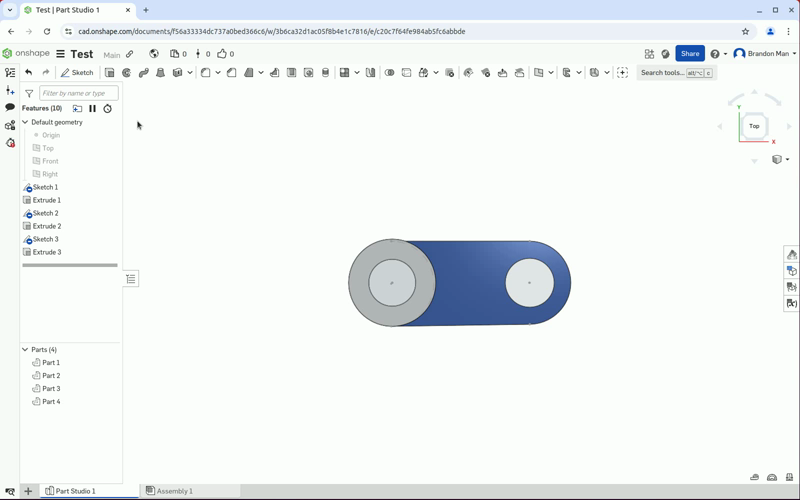
key(up, 3)
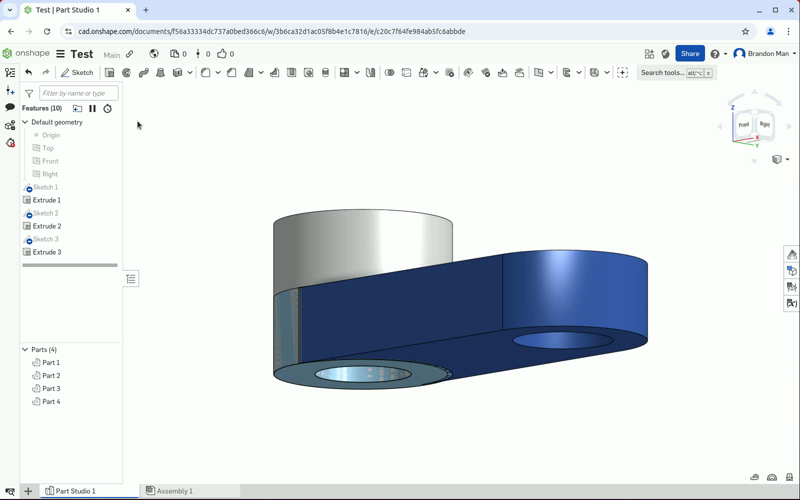
key(left, 3)
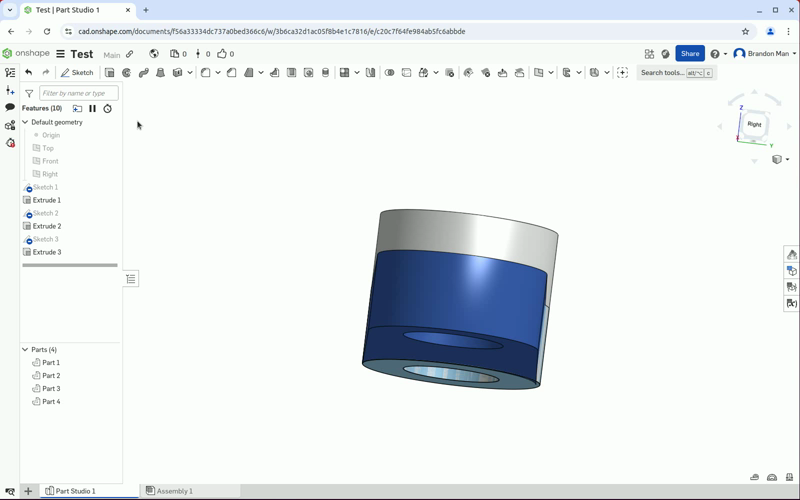
key(right, 3)
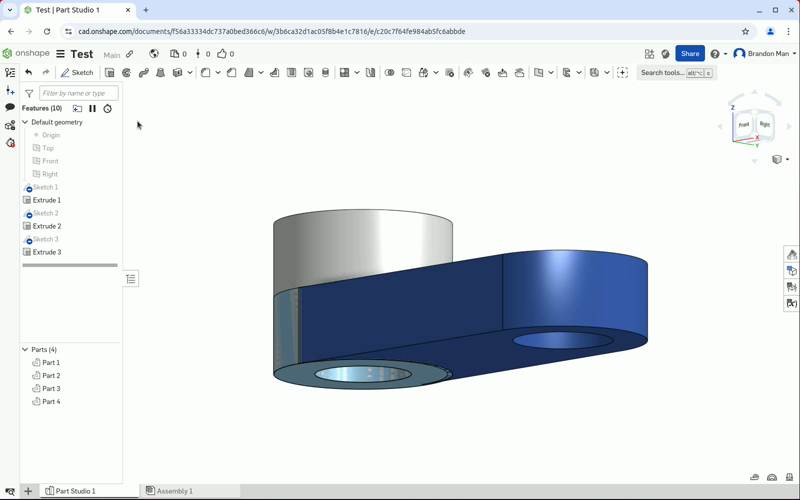
key(down, 3)
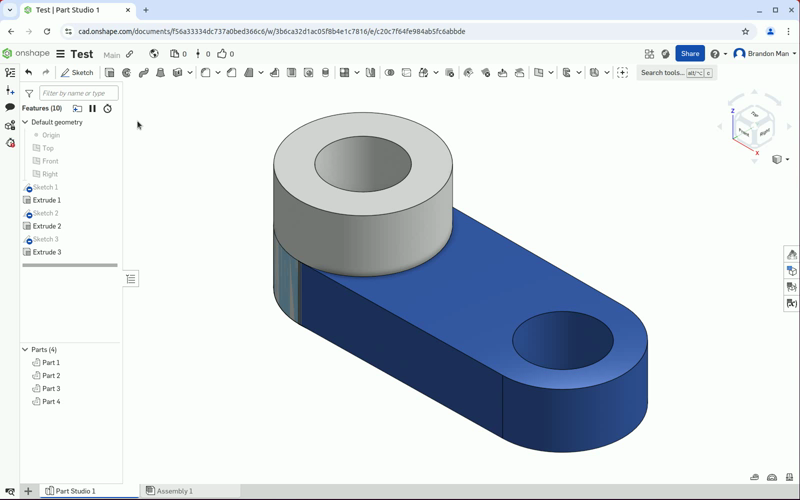
mouse_move(73, 189)
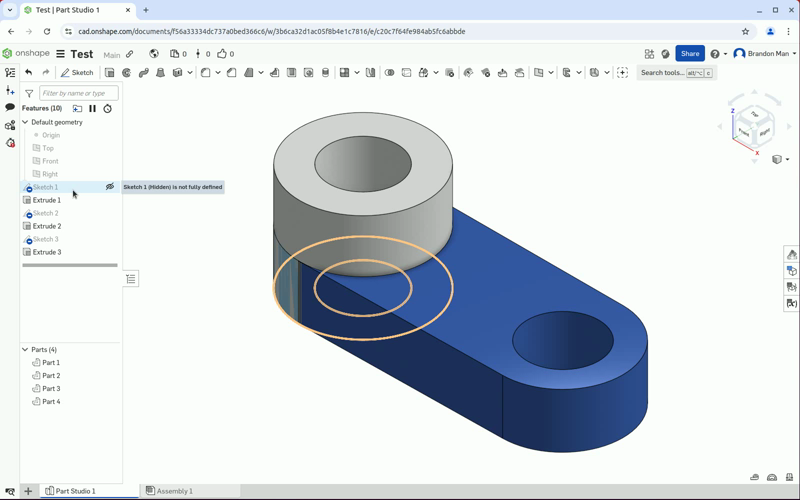
click(73, 189)